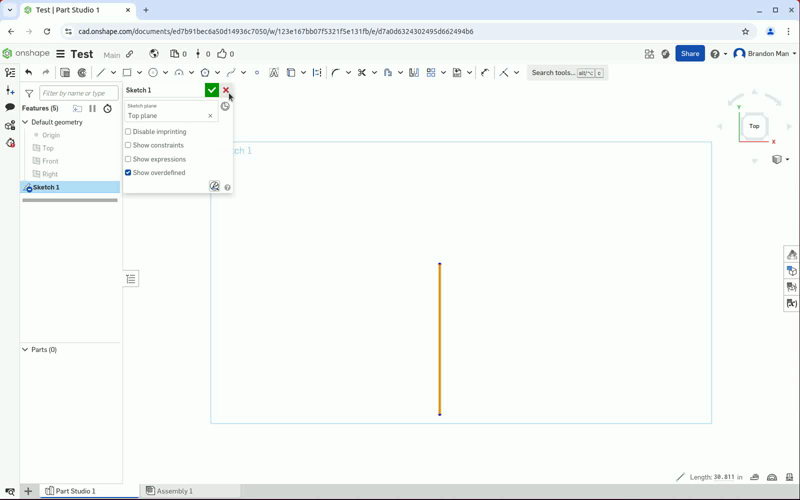
key(shift+h)
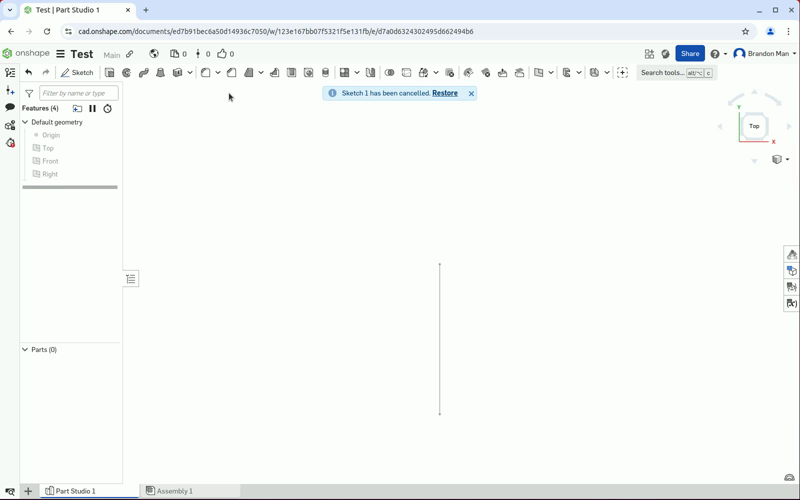
mouse_move(73, 352)
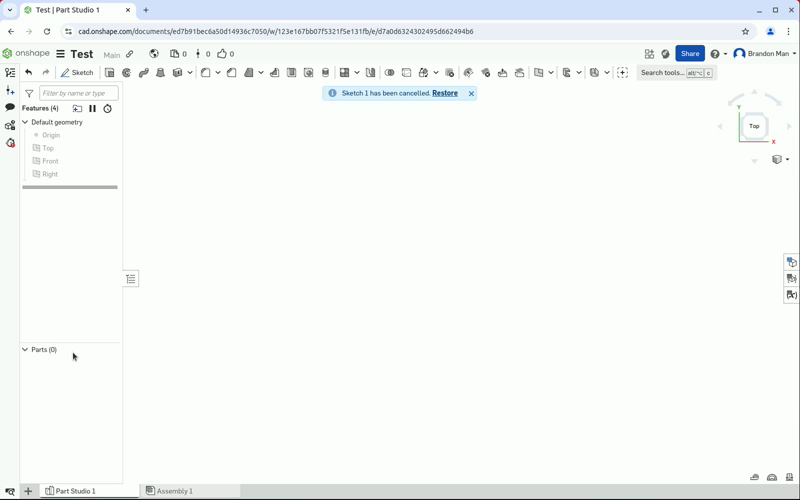
key(y)
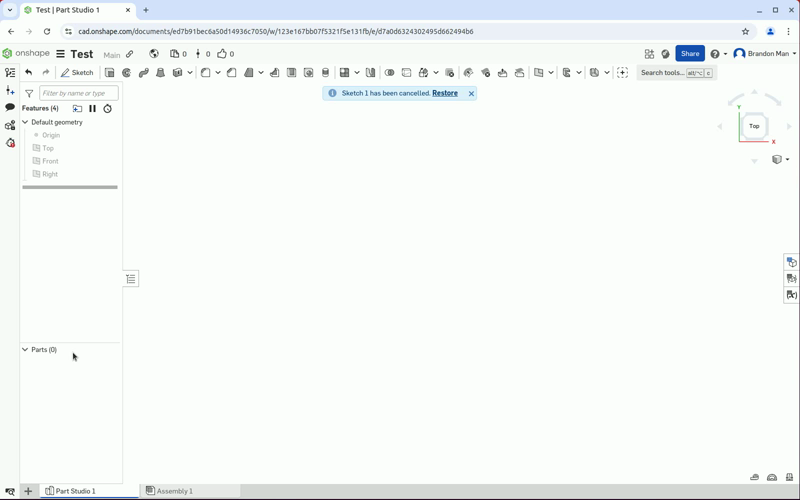
key(shift+p)
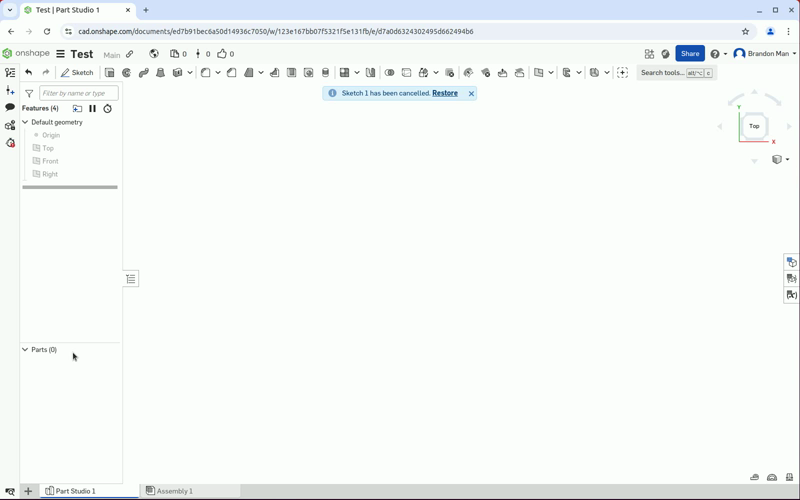
key(space)
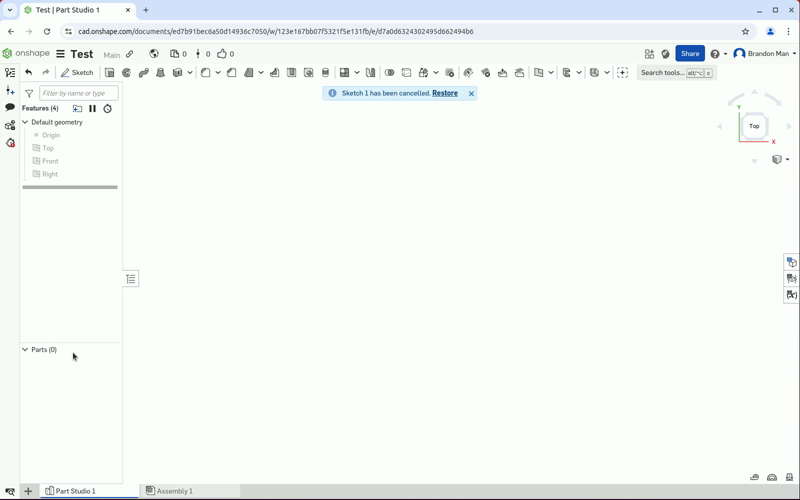
key_down(shift)
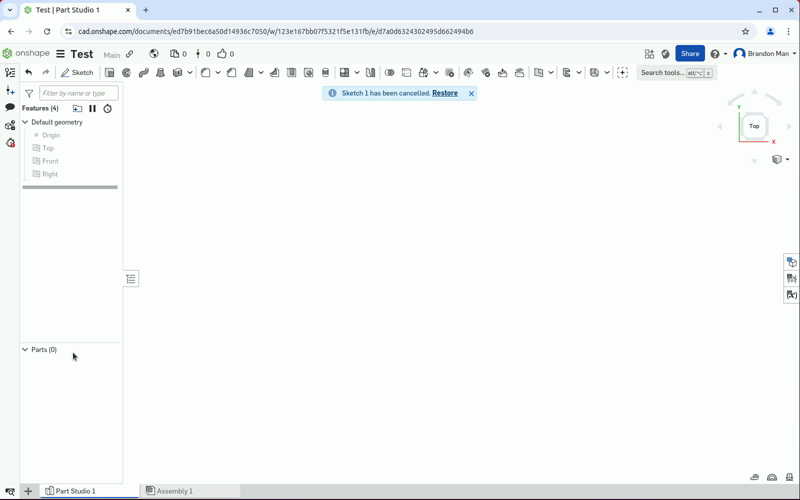
key(up)
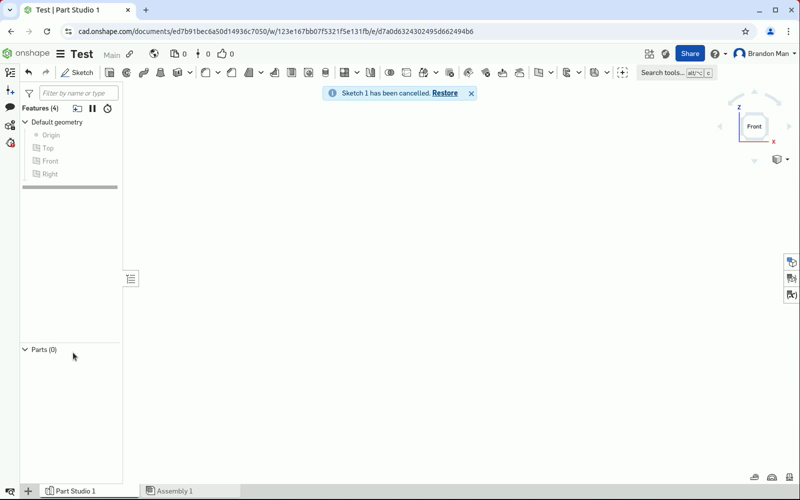
key_up(shift)
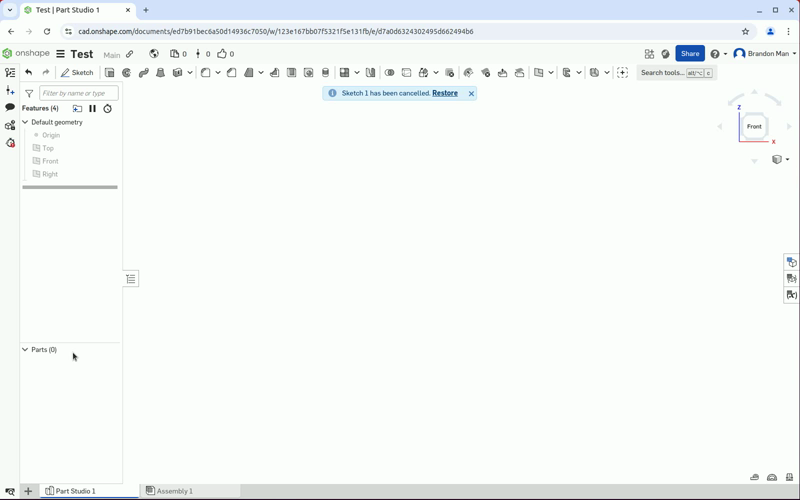
mouse_move(73, 352)
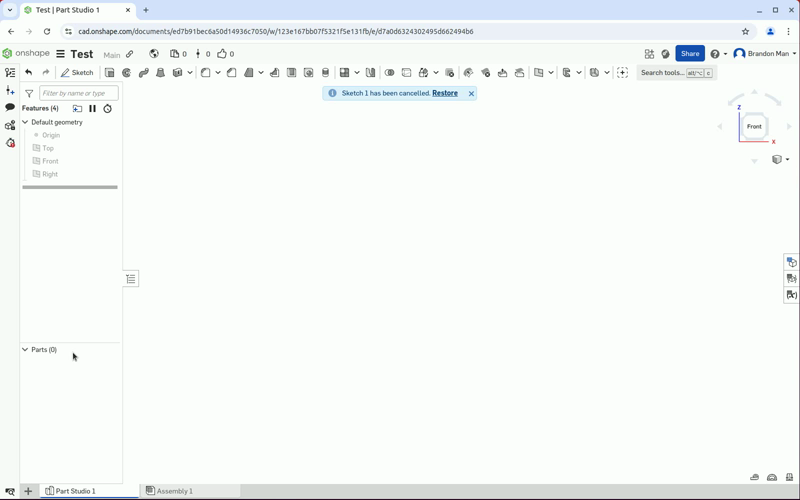
key(shift+y)
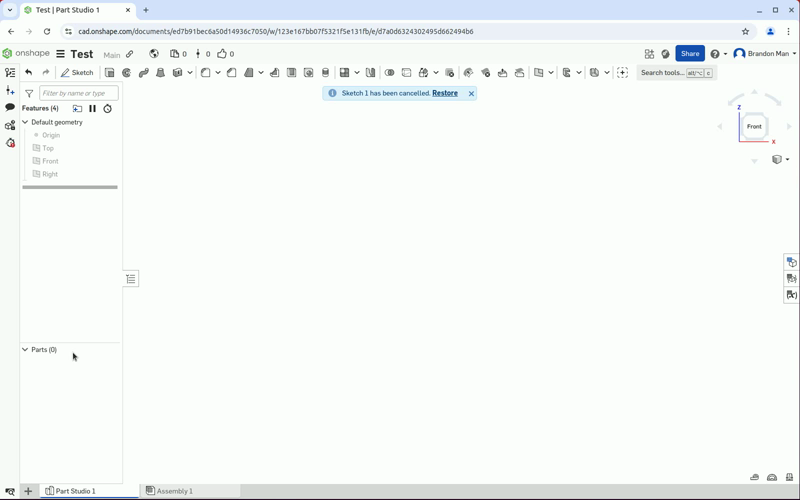
key(shift+s)
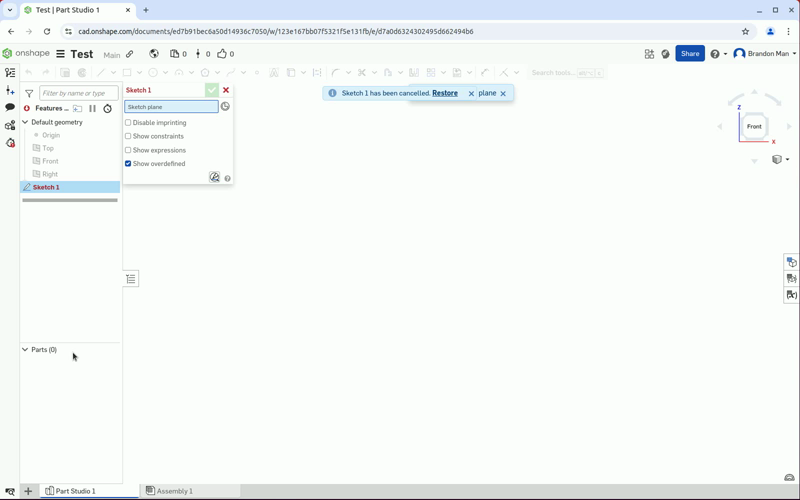
mouse_move(73, 163)
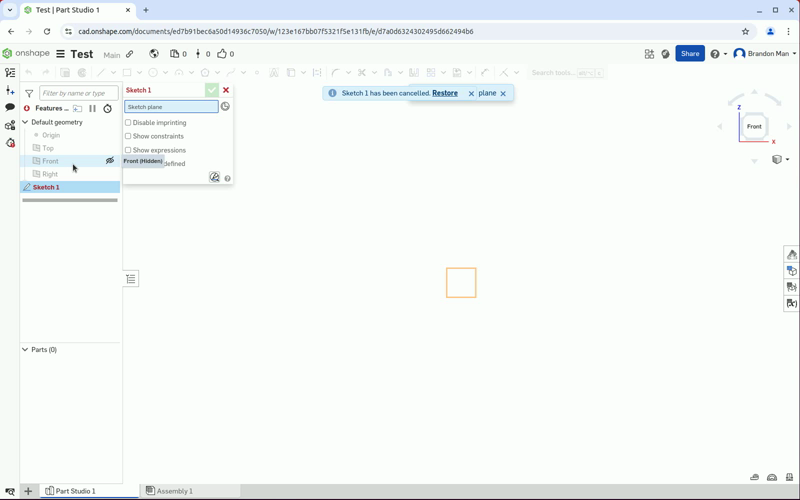
click(73, 163)
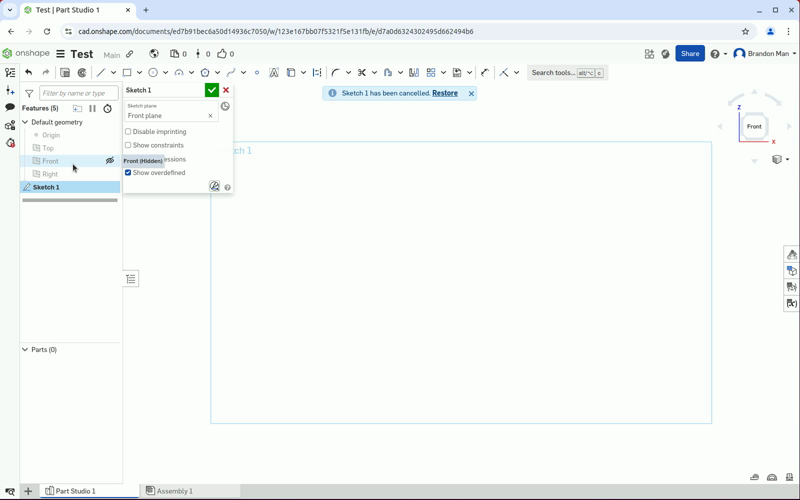
mouse_move(73, 352)
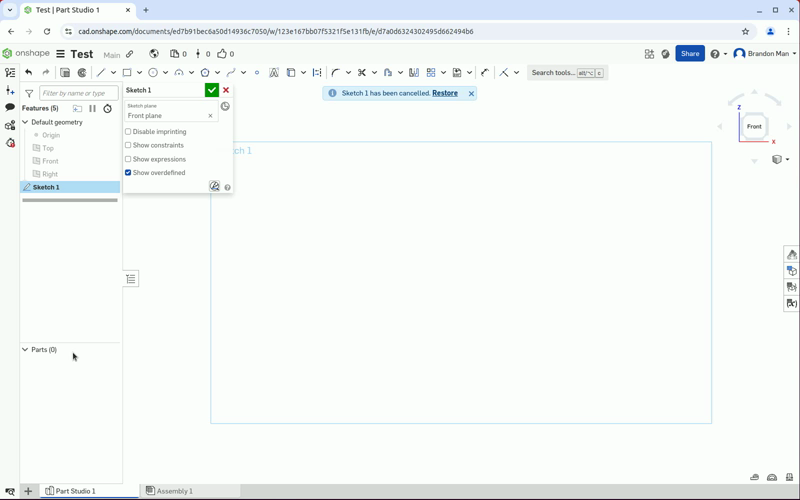
key(y)
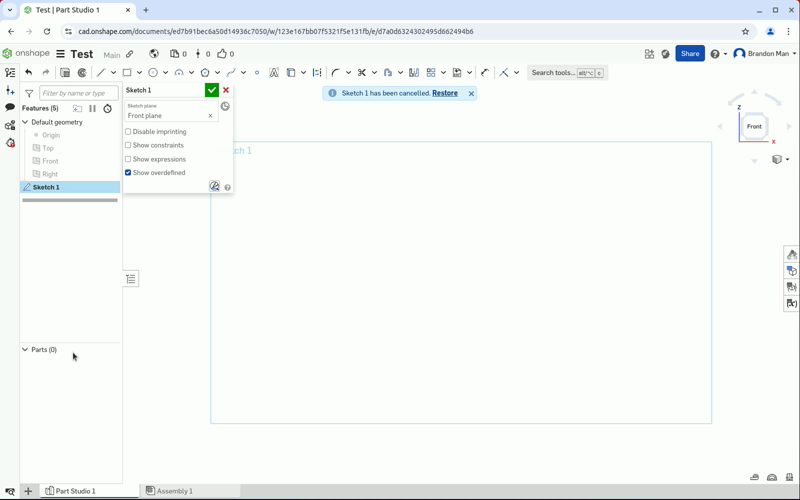
key(l)
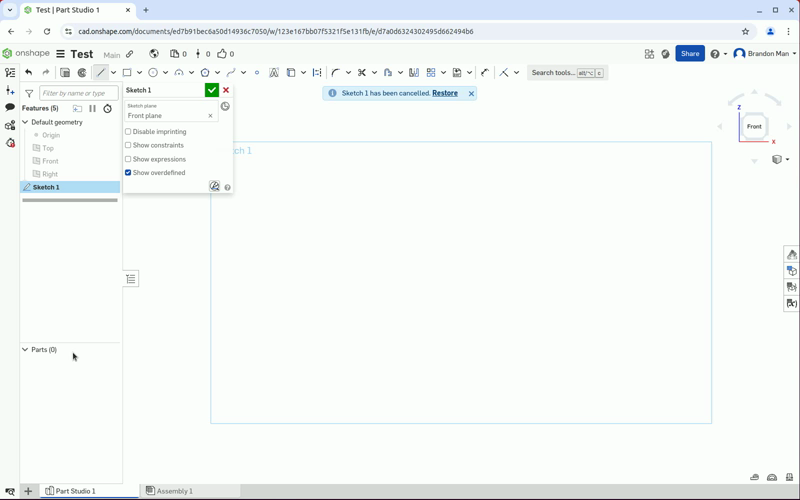
key_down(shift)
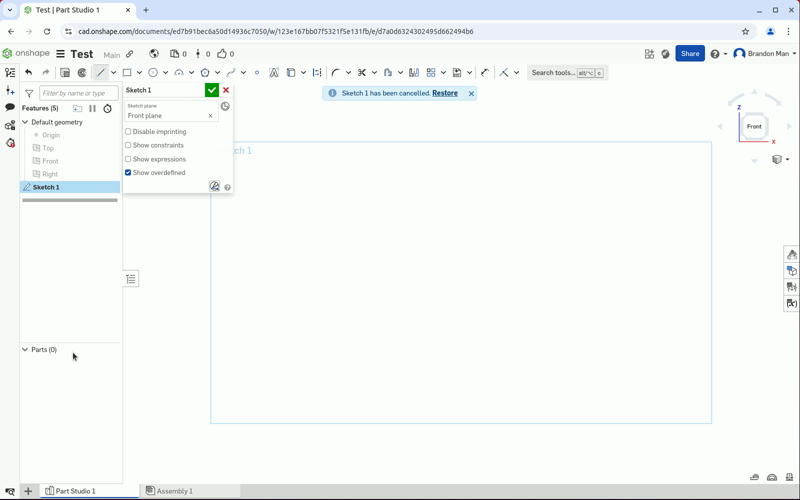
mouse_move(489, 320)
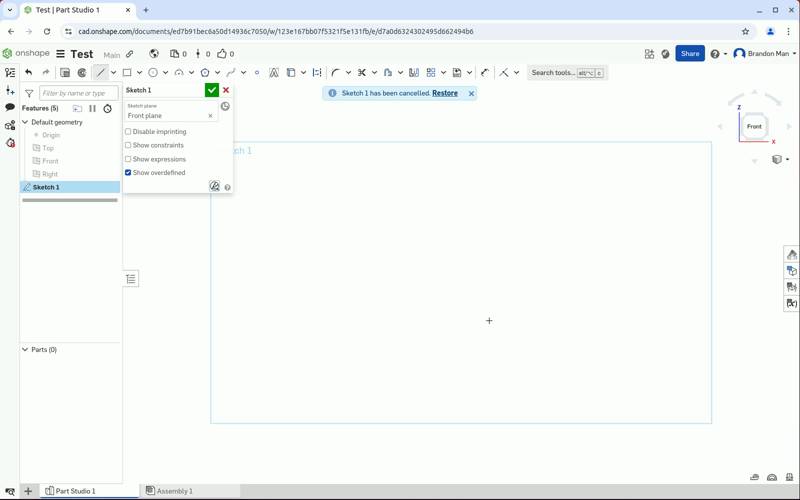
click(489, 320)
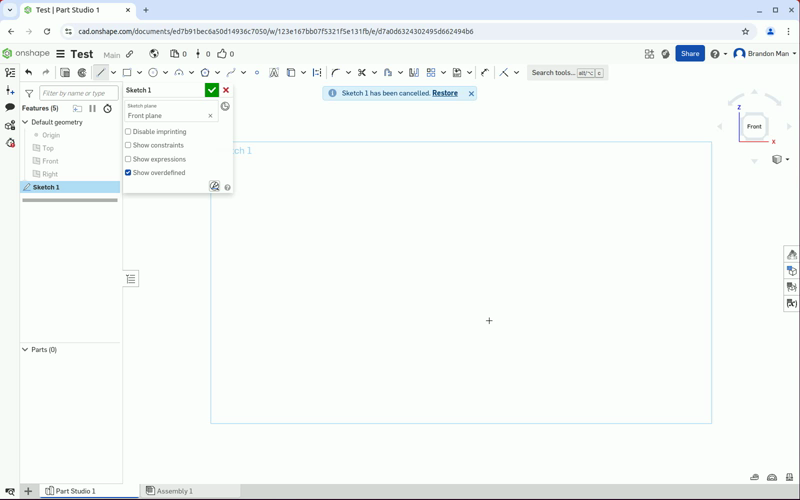
key_up(shift)
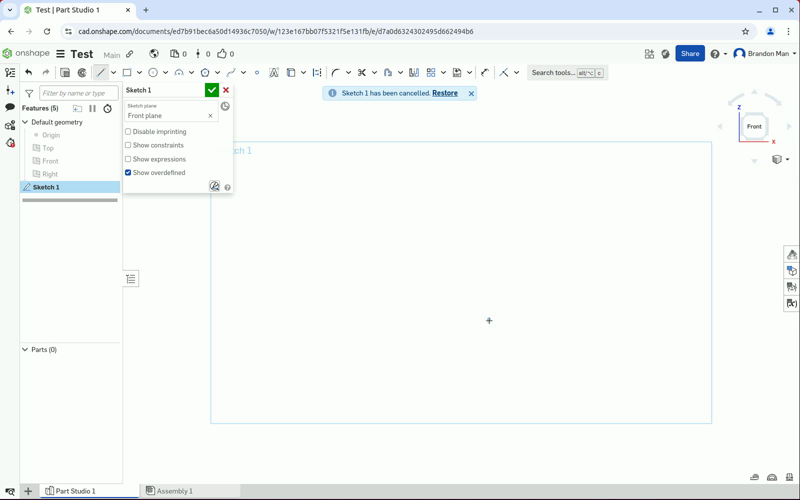
key_down(shift)
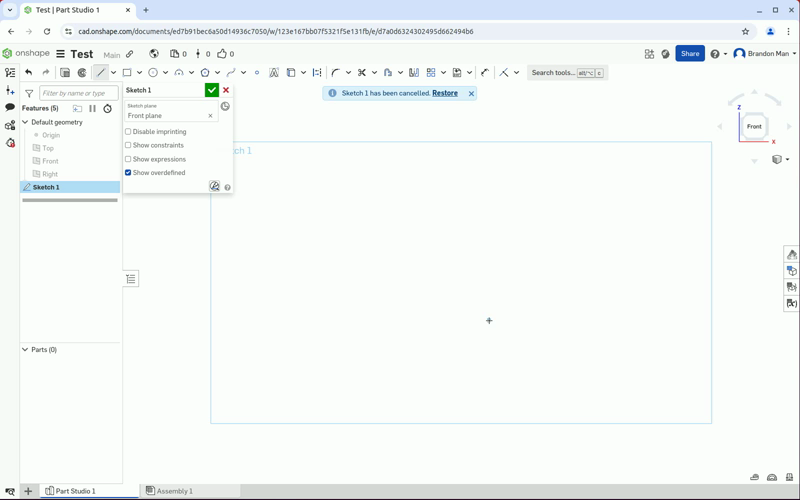
mouse_move(519, 320)
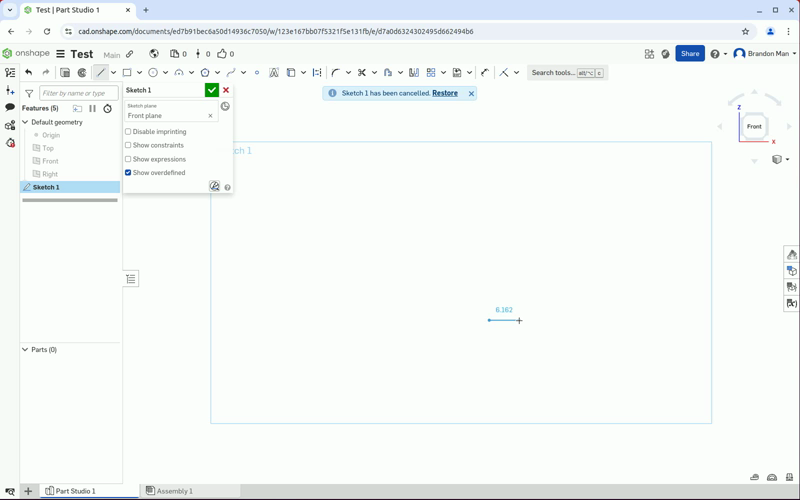
mouse_move(545, 320)
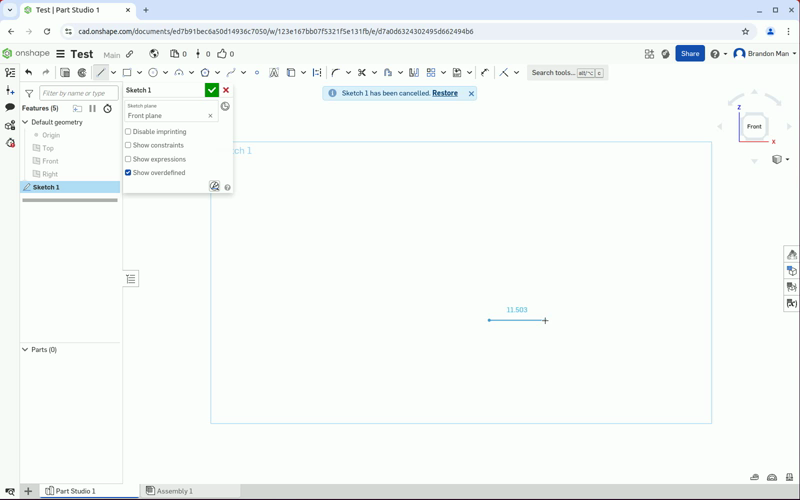
click(545, 320)
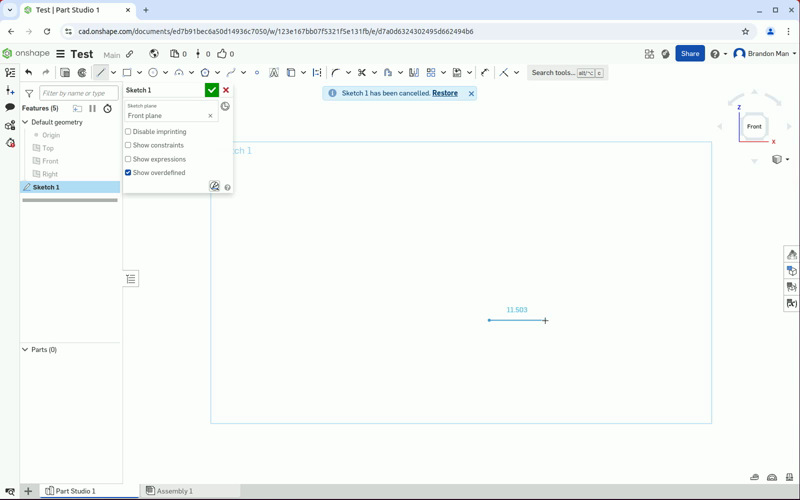
key_up(shift)
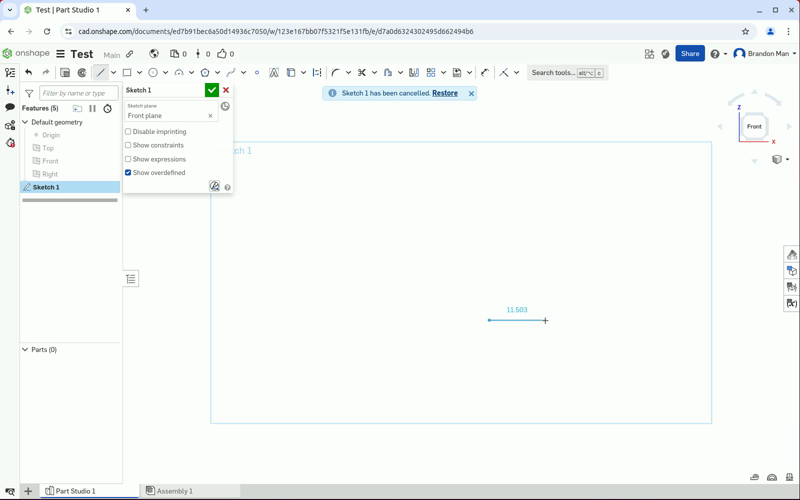
key_down(shift)
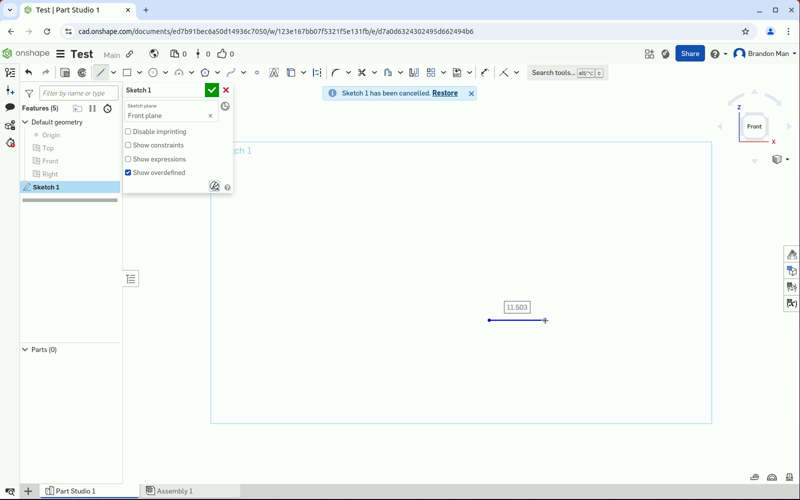
mouse_move(545, 198)
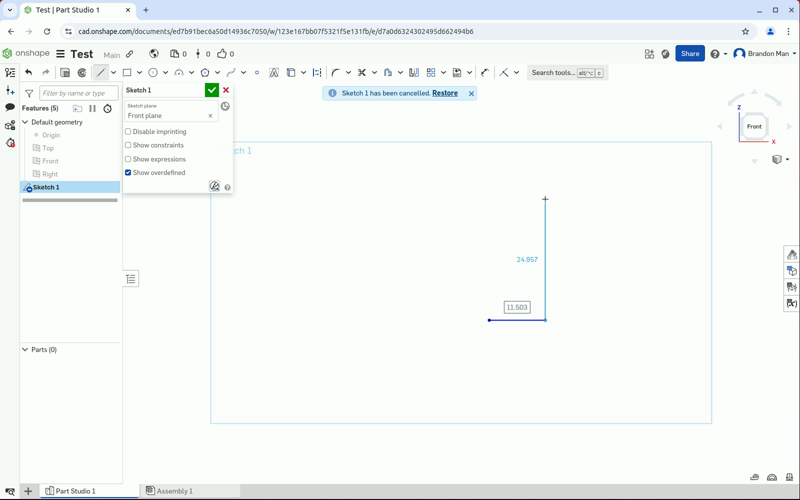
click(545, 198)
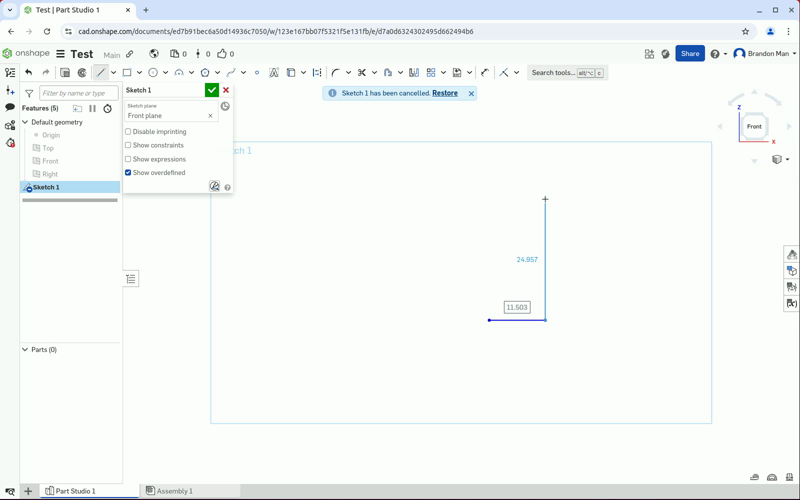
key_up(shift)
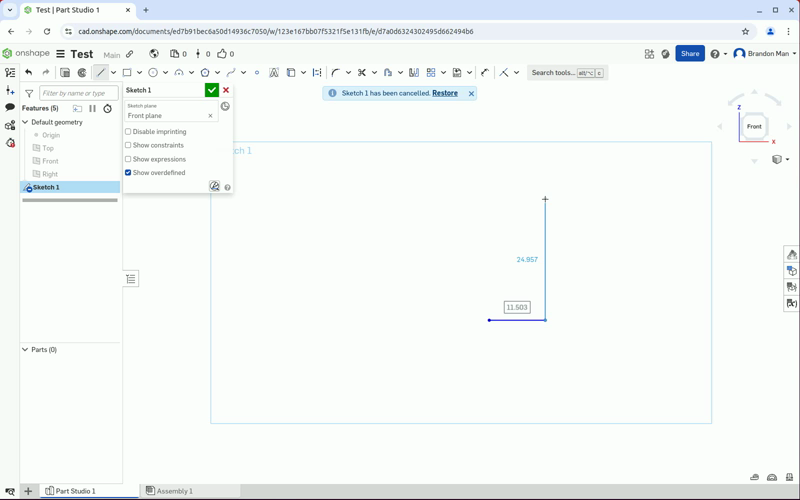
key_down(shift)
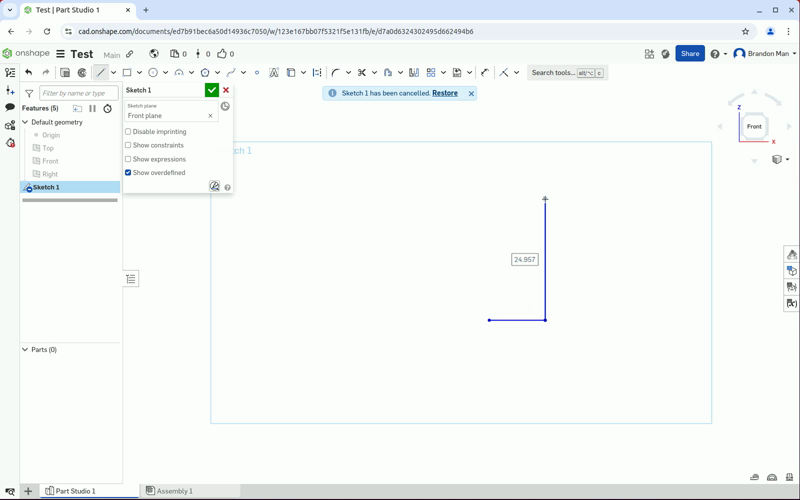
mouse_move(575, 198)
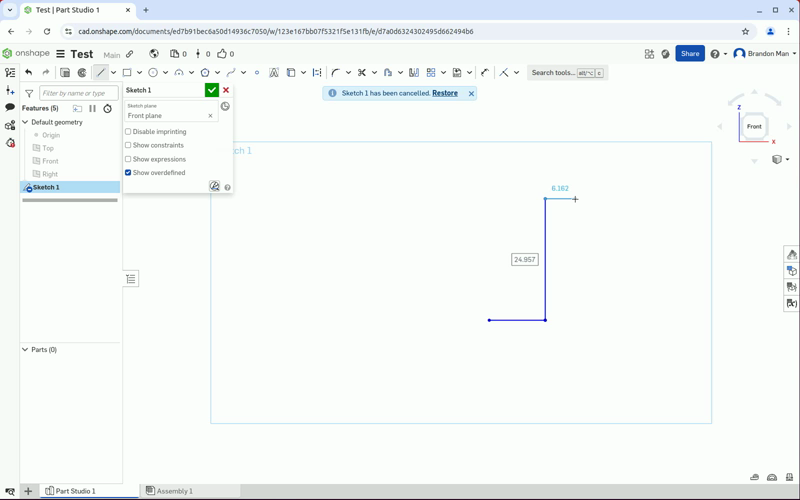
mouse_move(489, 198)
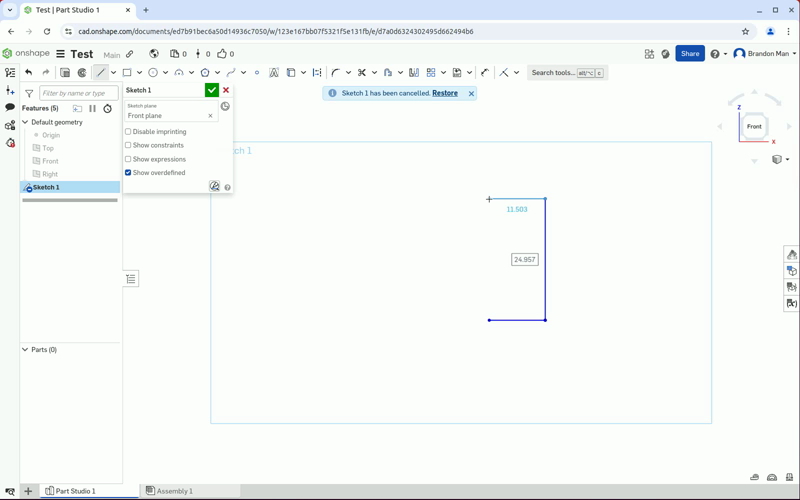
click(489, 198)
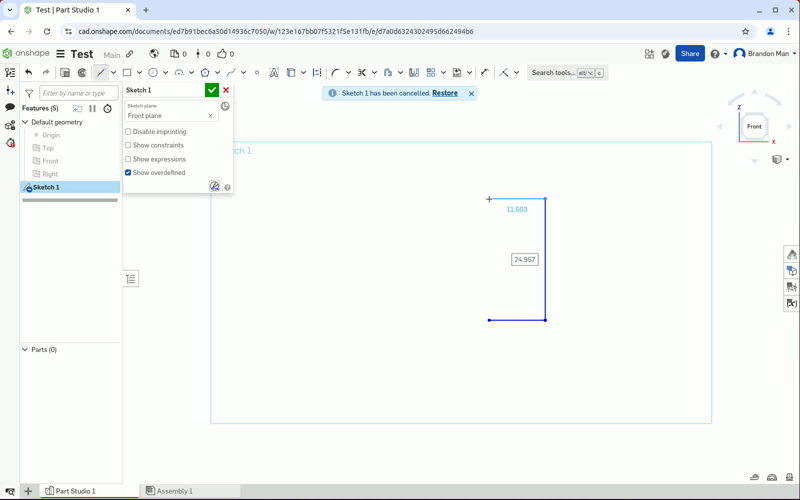
key_up(shift)
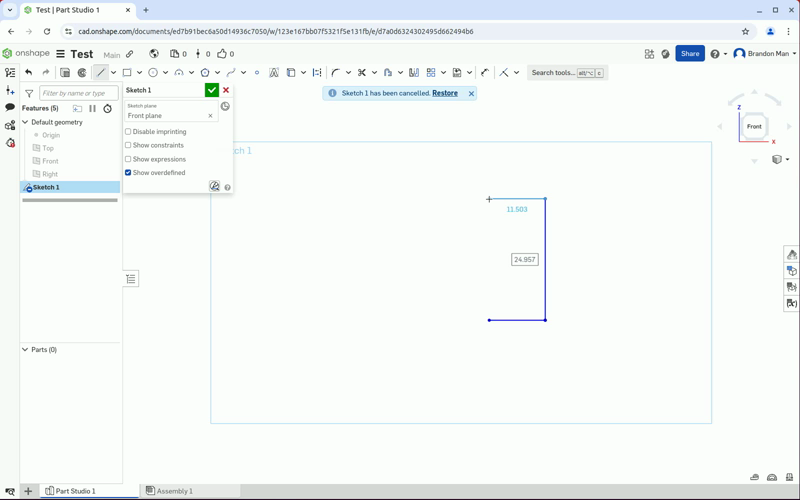
key_down(shift)
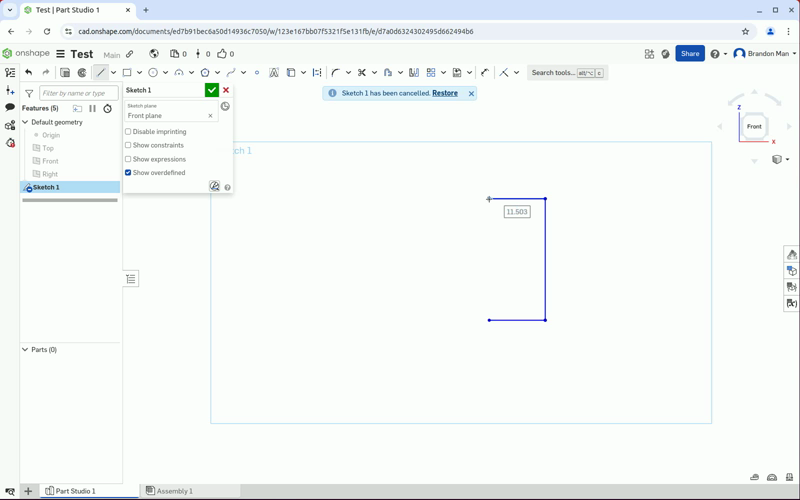
mouse_move(519, 198)
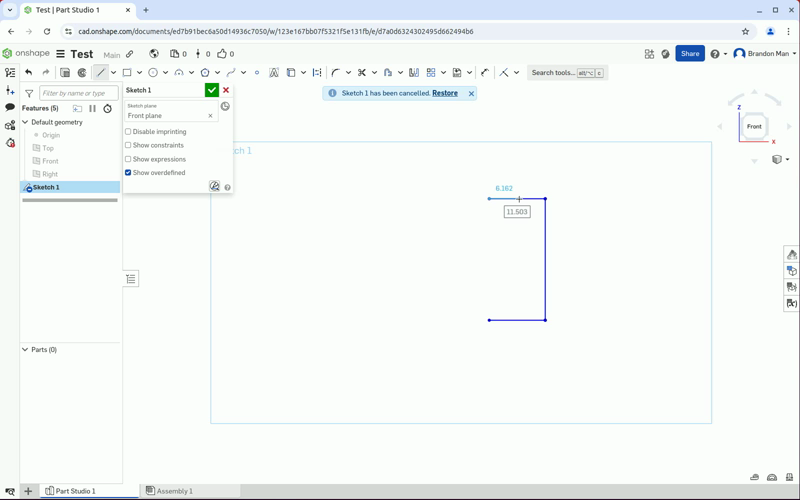
mouse_move(489, 246)
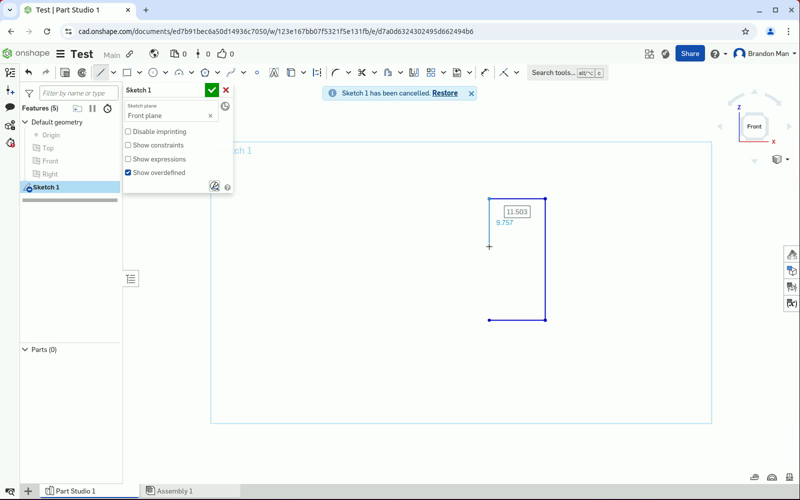
click(489, 246)
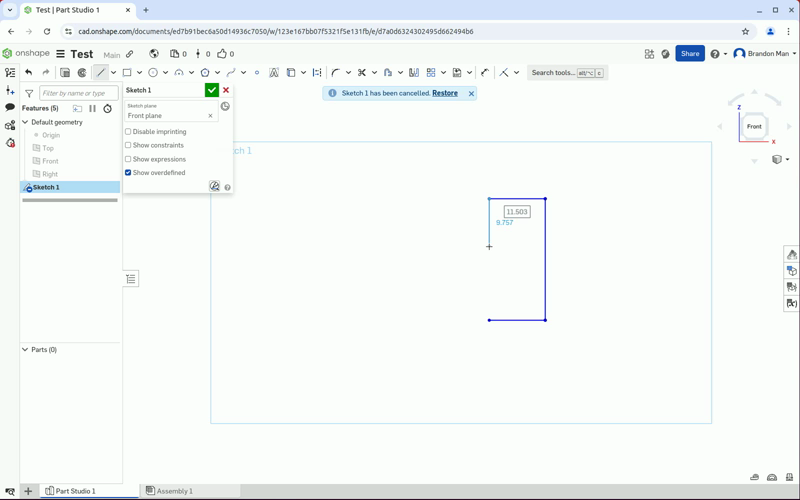
key_up(shift)
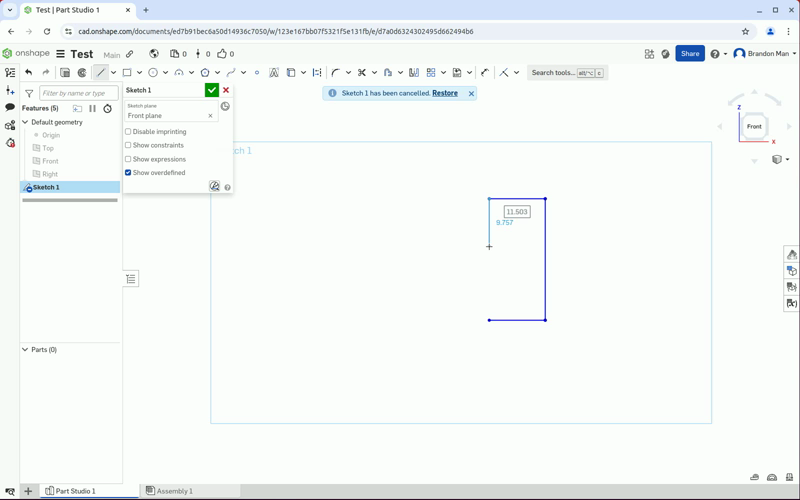
key_down(shift)
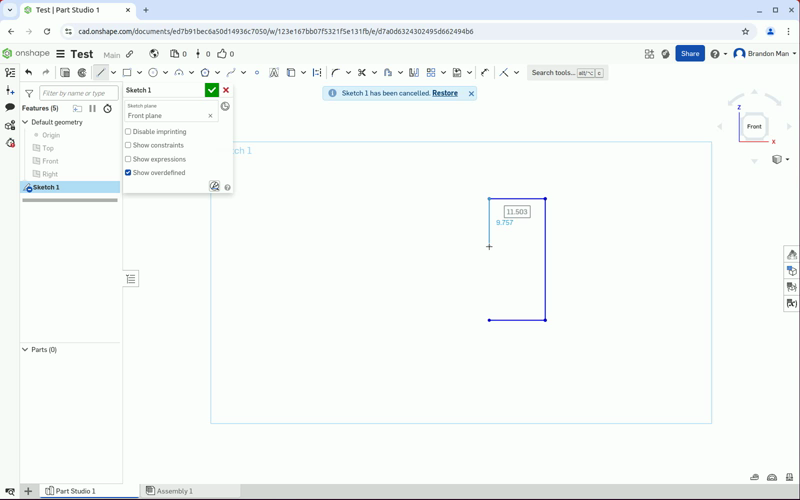
mouse_move(489, 320)
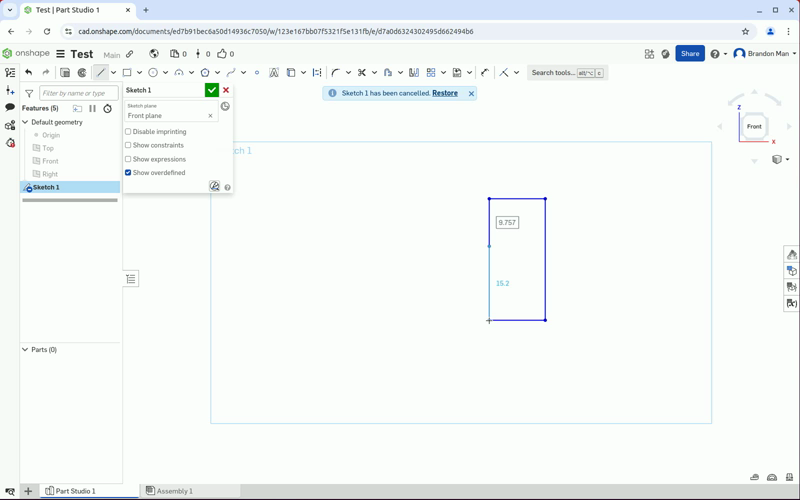
key_up(shift)
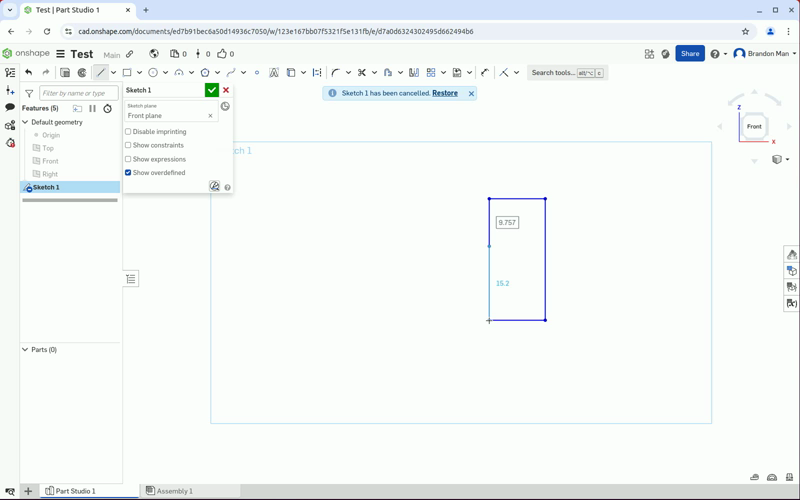
click(489, 320)
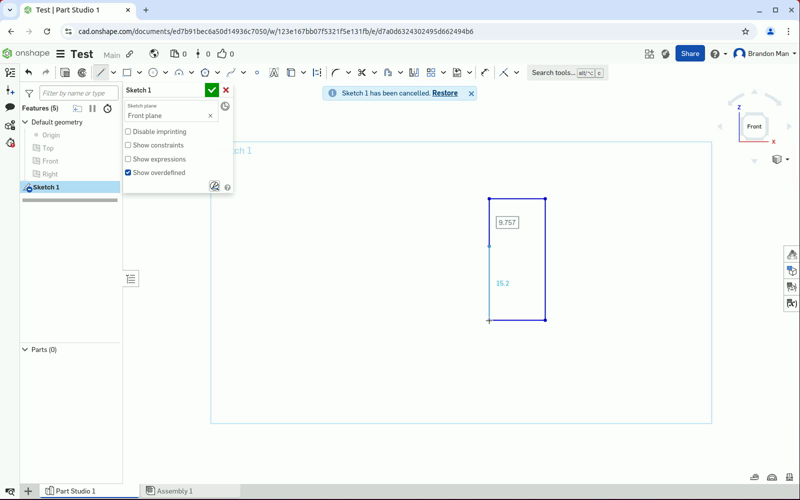
key(esc)
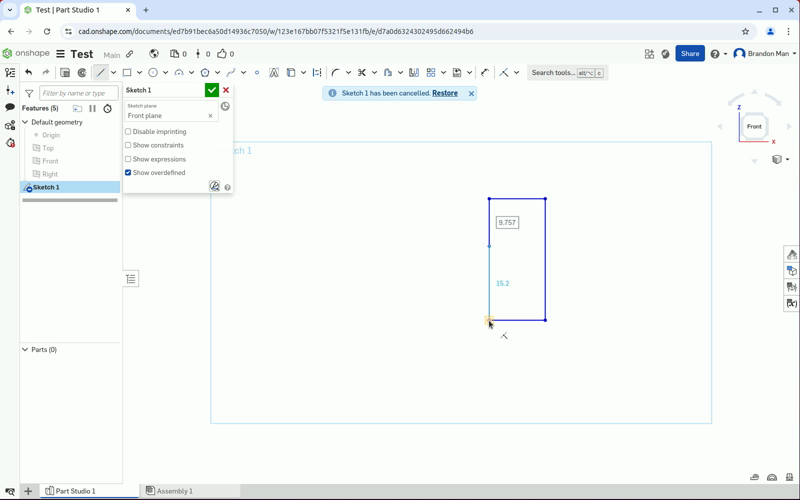
mouse_move(509, 280)
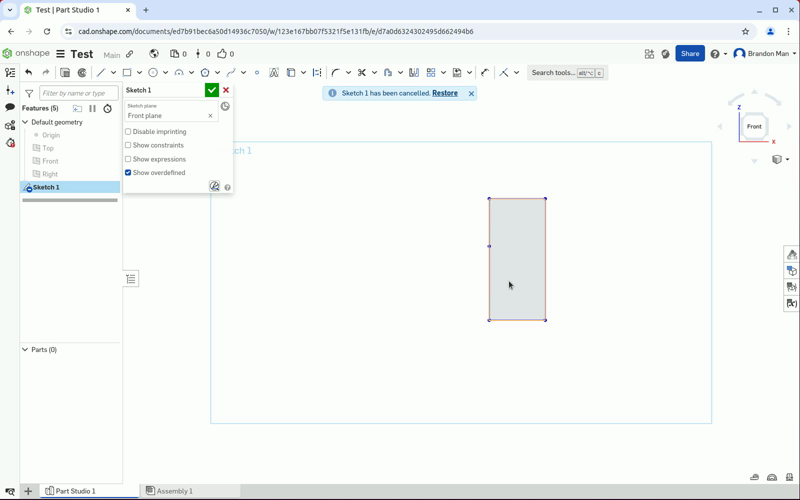
click(509, 280)
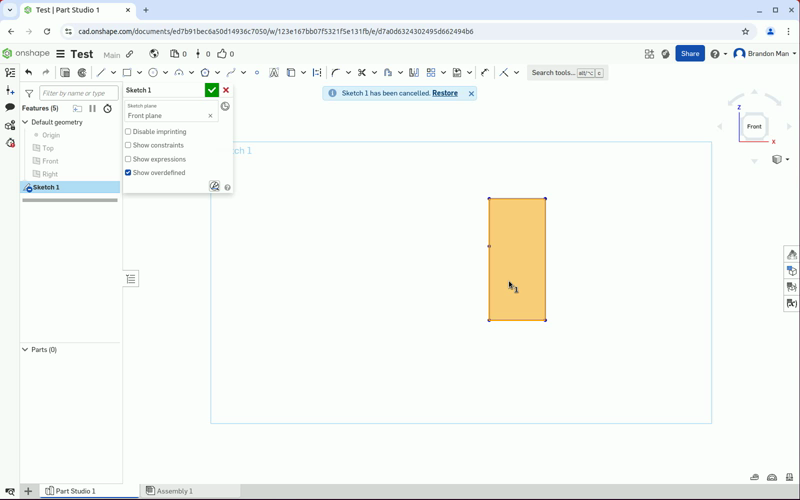
mouse_move(73, 352)
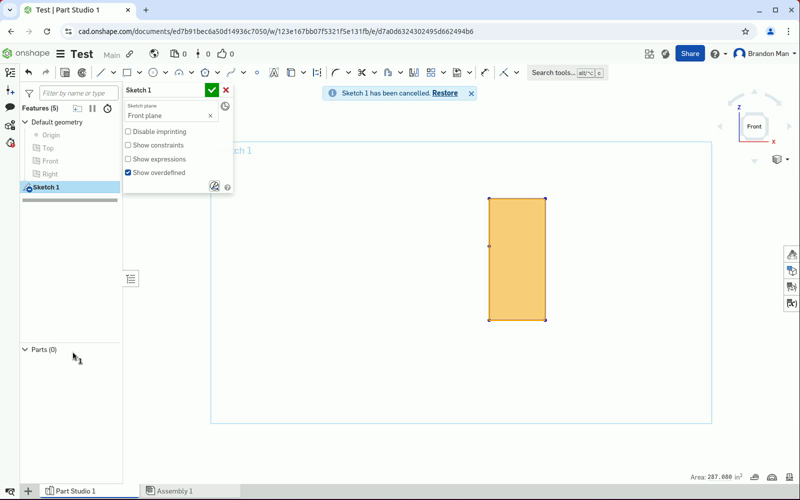
key(shift+y)
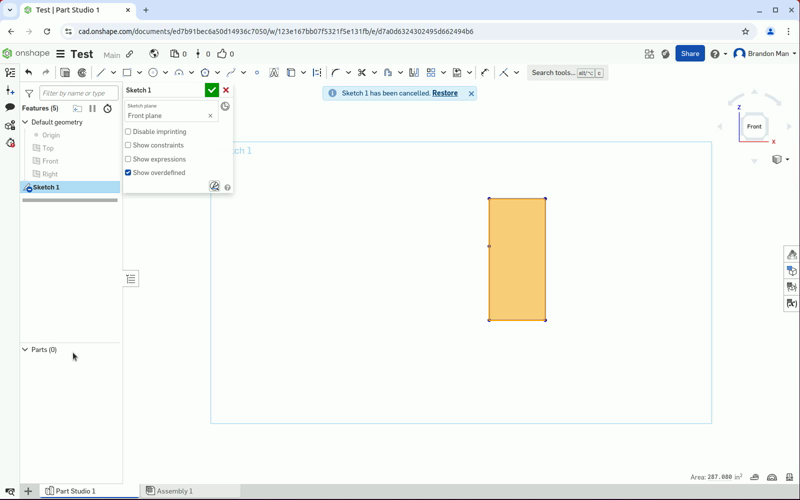
key(shift+e)
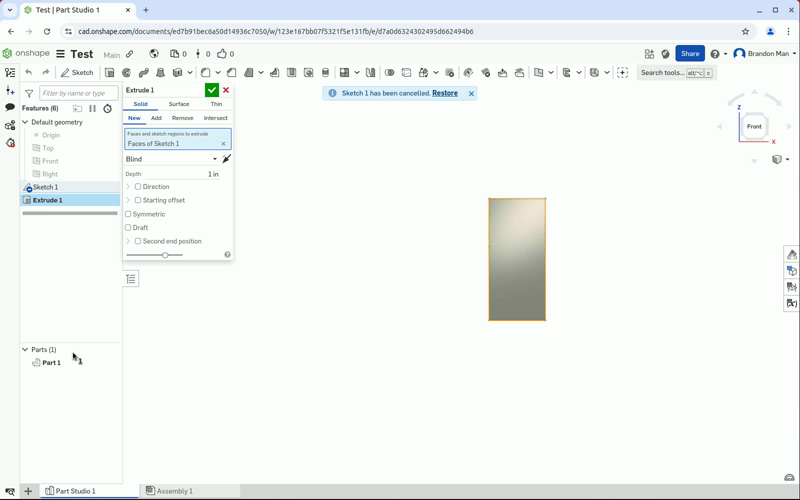
mouse_move(143, 106)
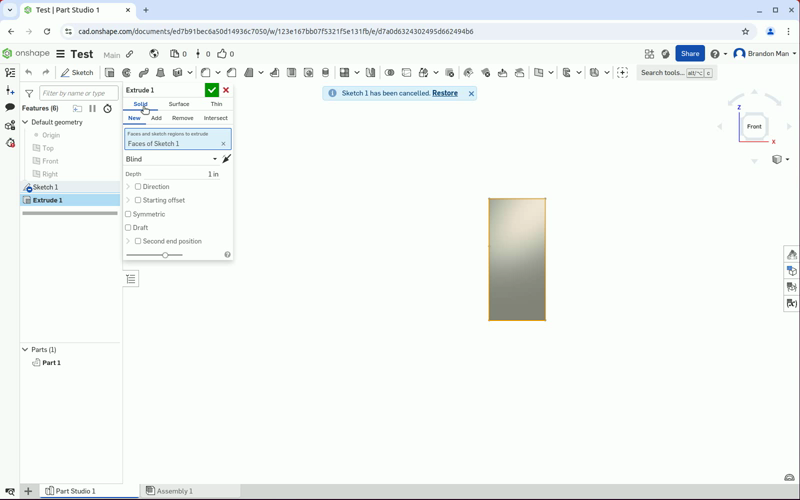
click(143, 106)
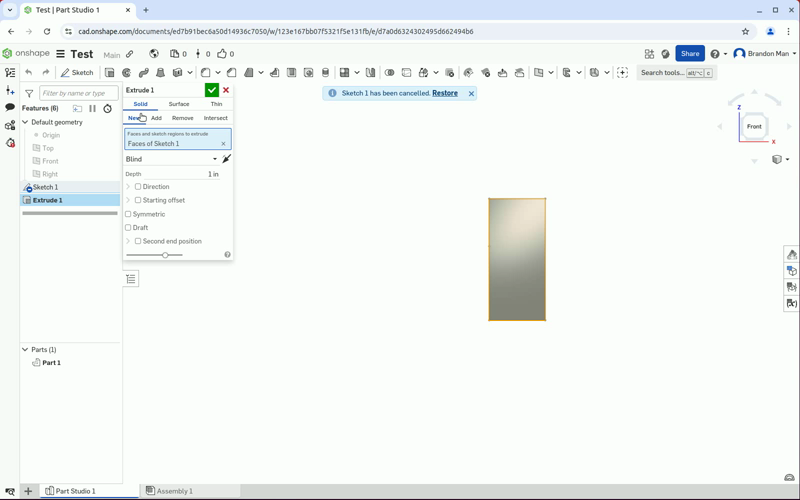
mouse_move(137, 120)
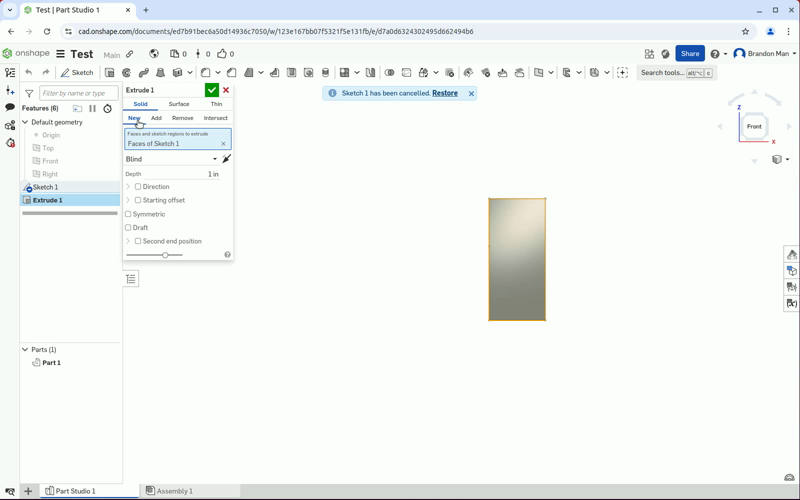
click(137, 120)
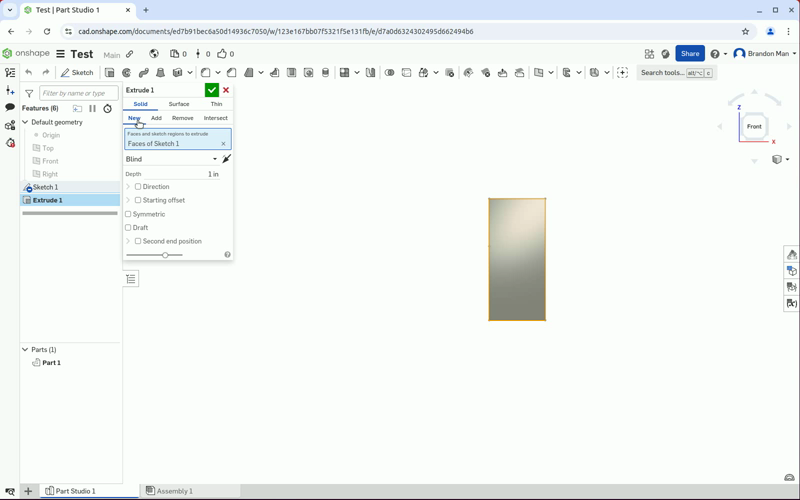
key(tab, 4)
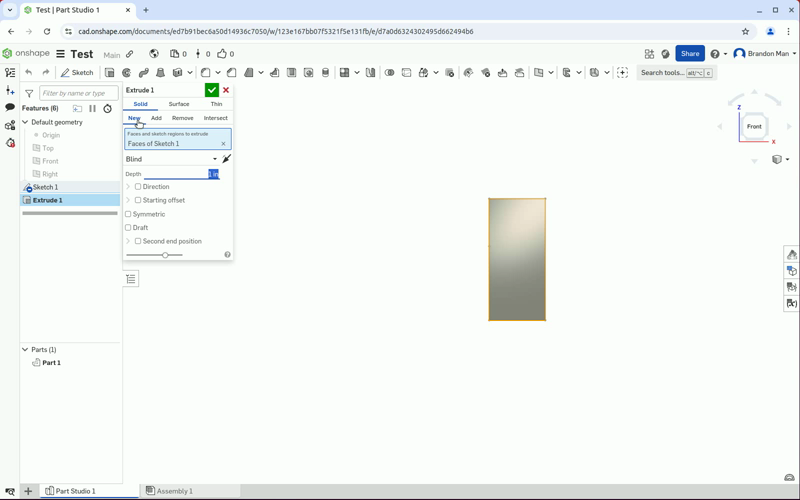
text(7.703)
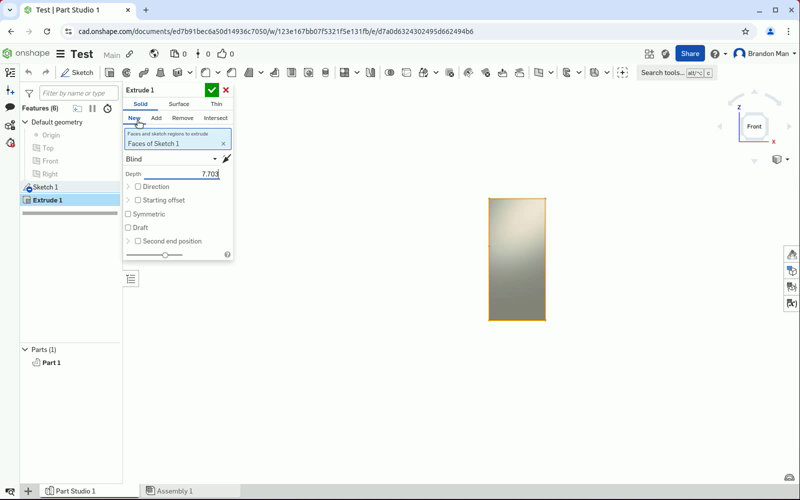
key(enter)
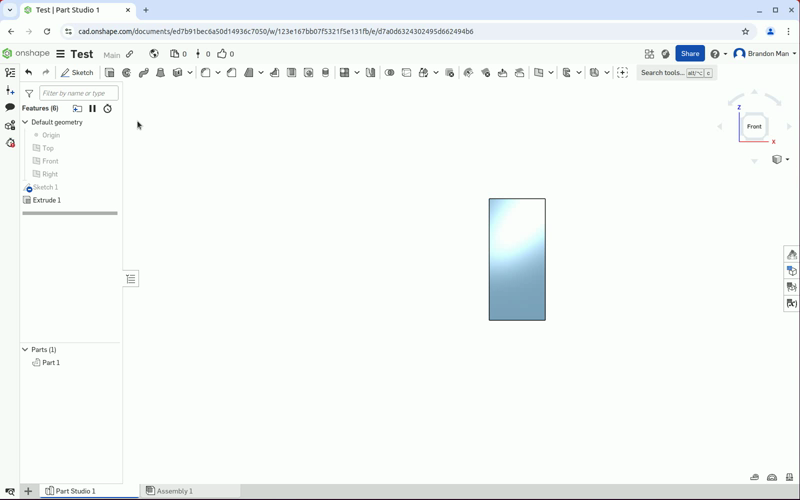
key(shift+h)
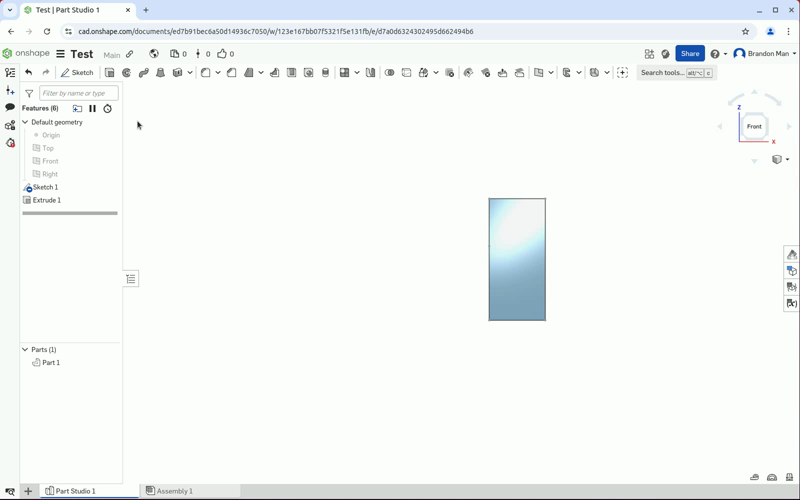
key(shift+h)
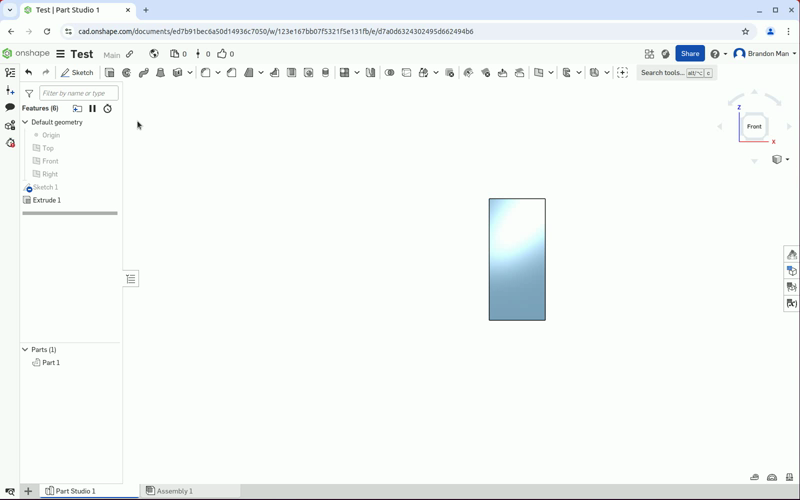
mouse_move(73, 189)
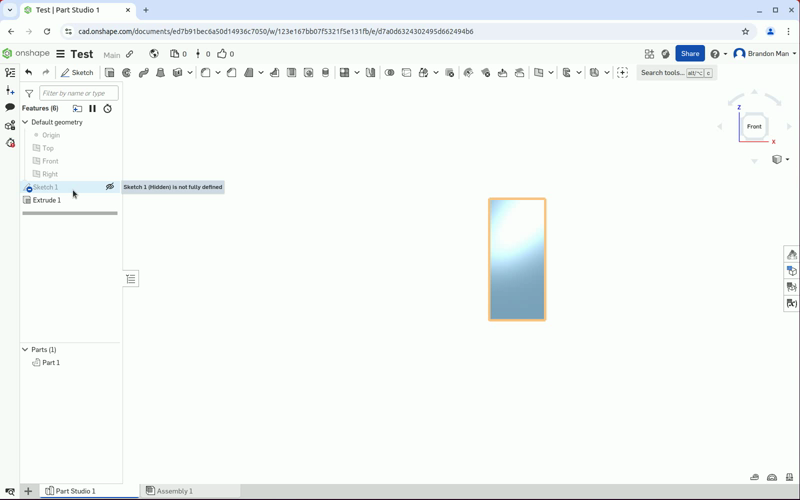
click(73, 189)
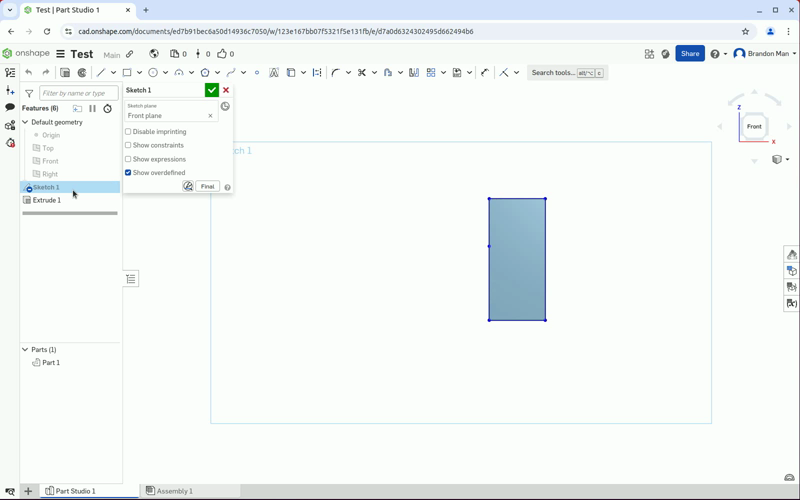
mouse_move(229, 92)
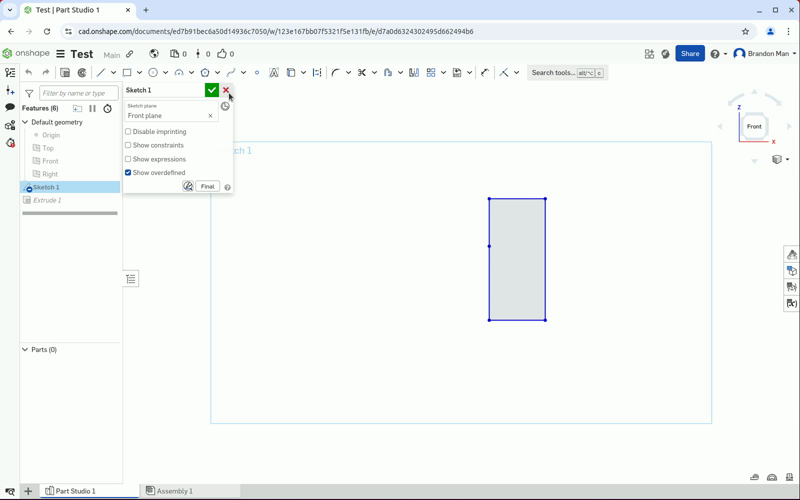
click(229, 92)
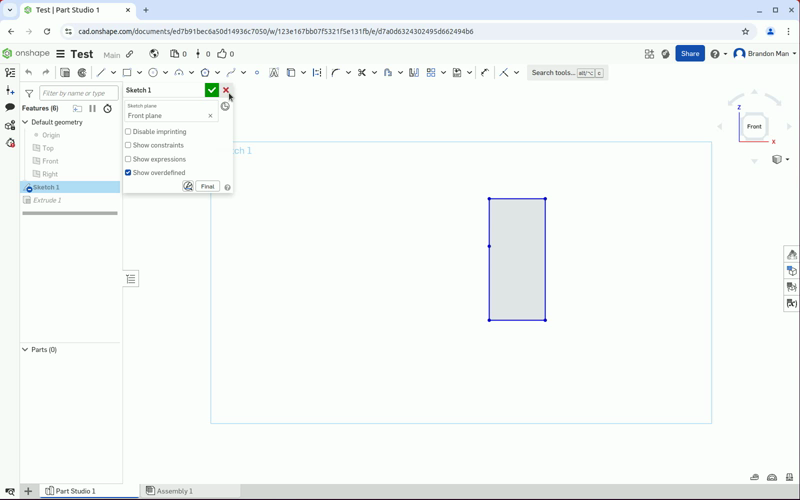
key(shift+s)
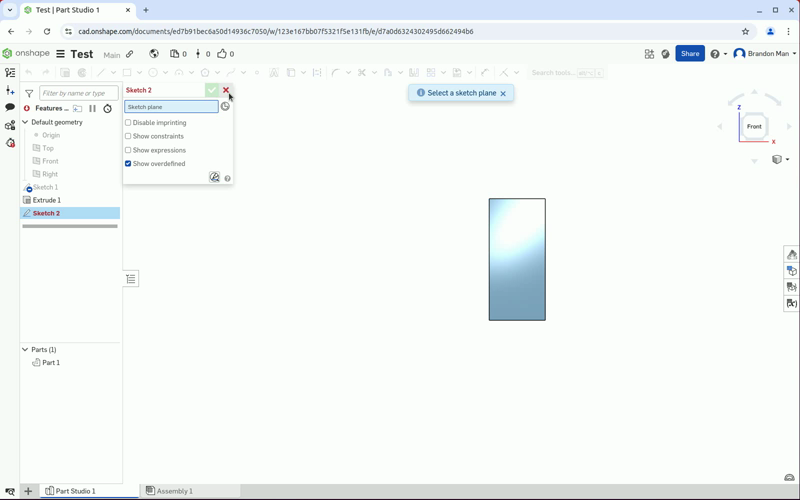
mouse_move(73, 163)
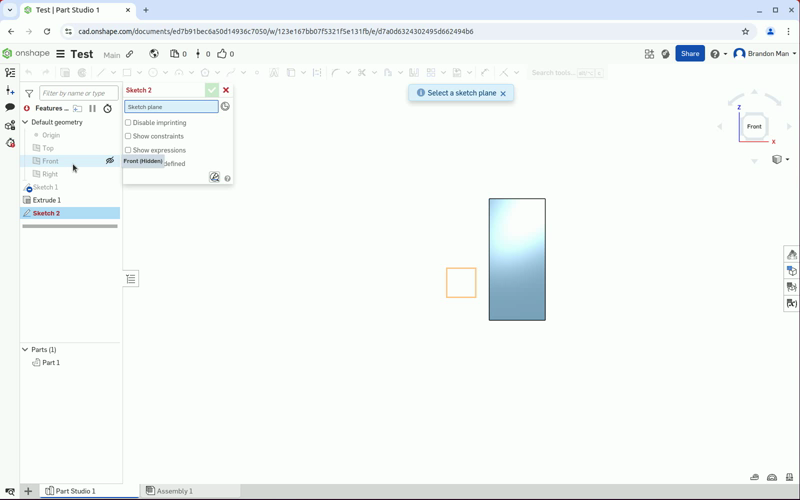
click(73, 163)
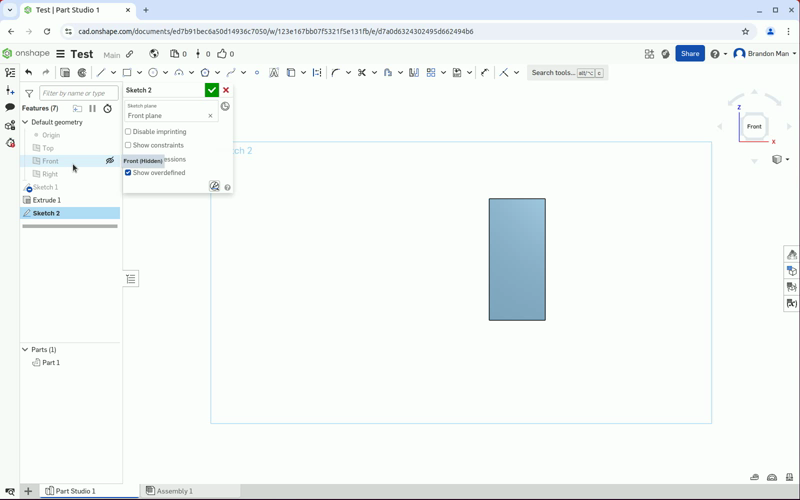
mouse_move(73, 352)
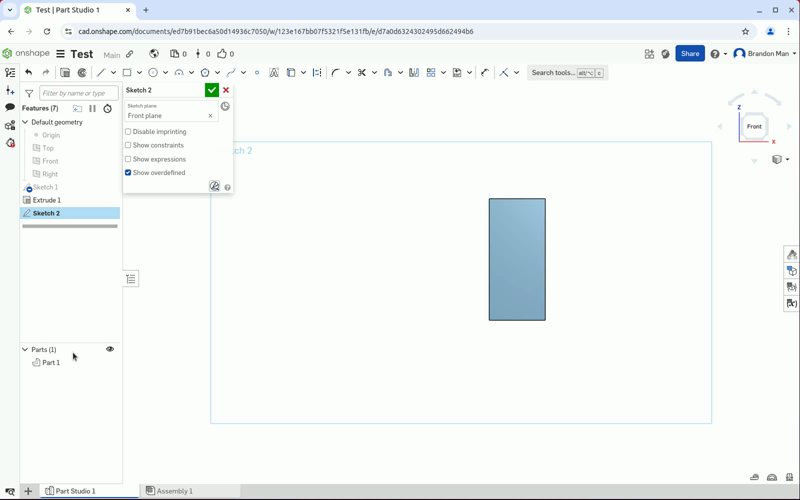
key(y)
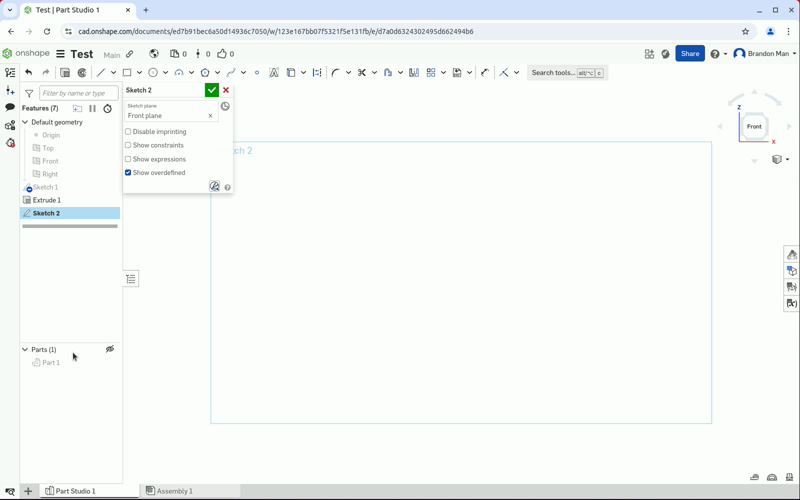
key(l)
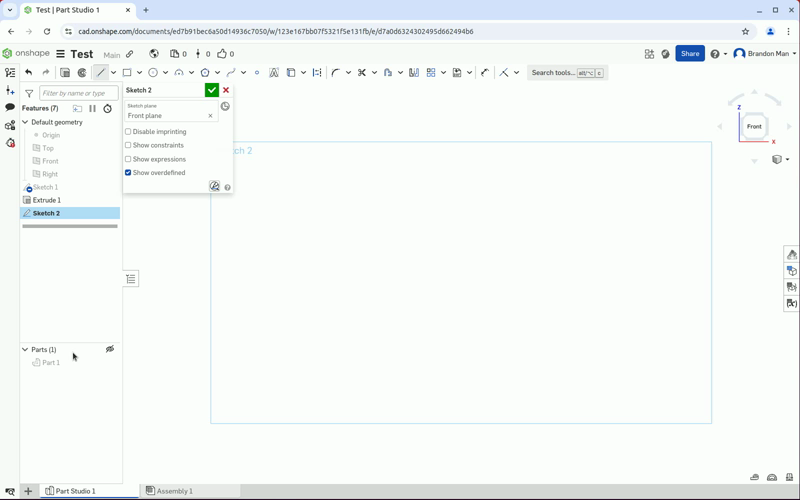
key_down(shift)
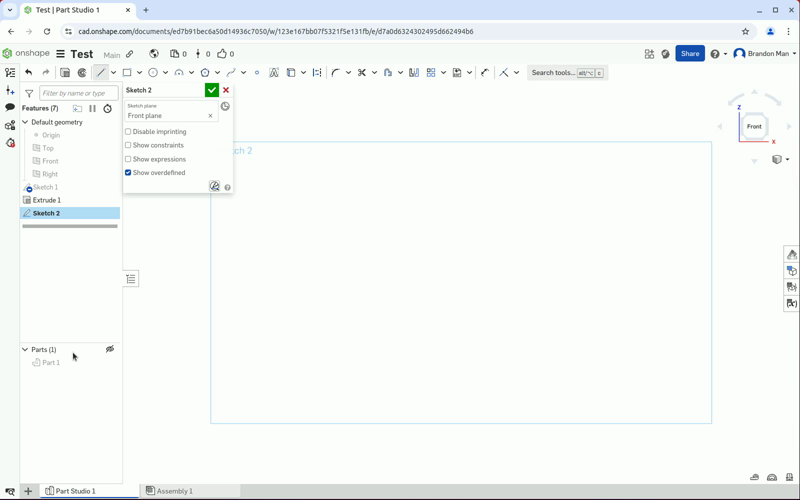
mouse_move(376, 320)
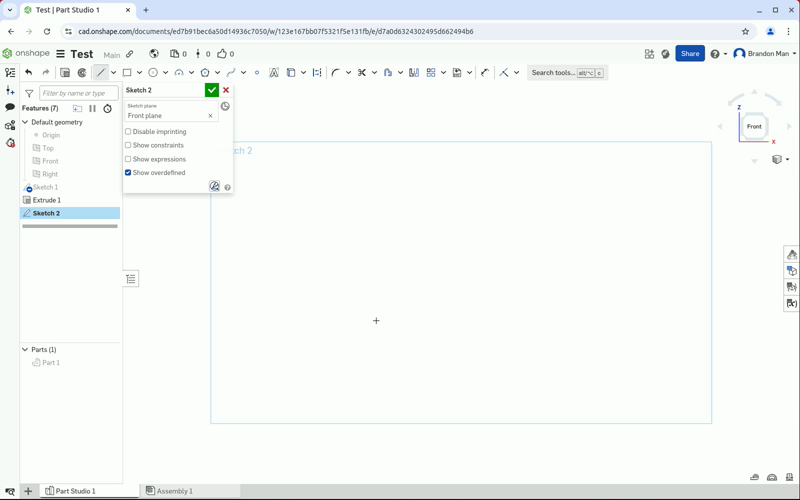
click(376, 320)
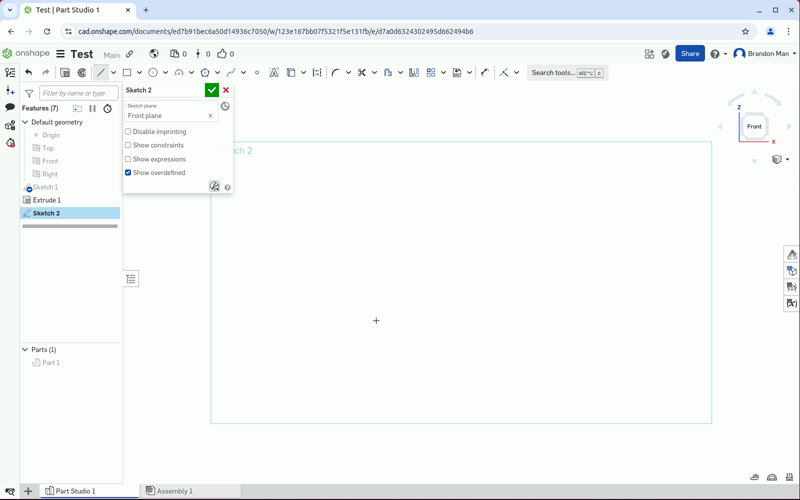
key_up(shift)
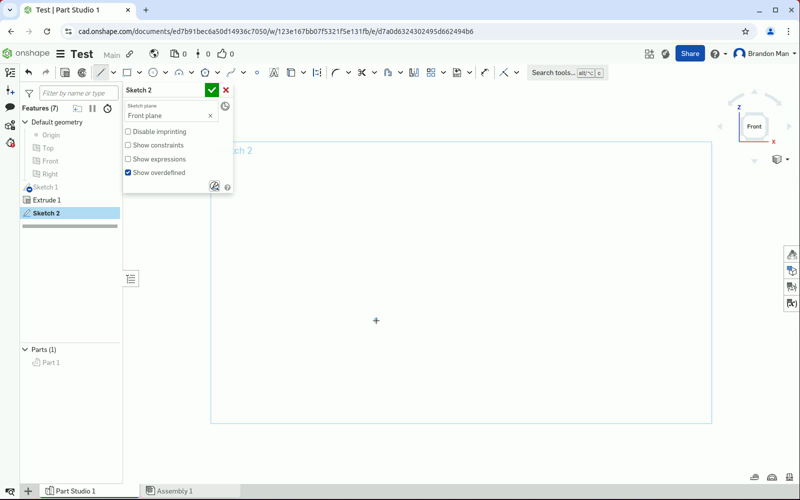
key_down(shift)
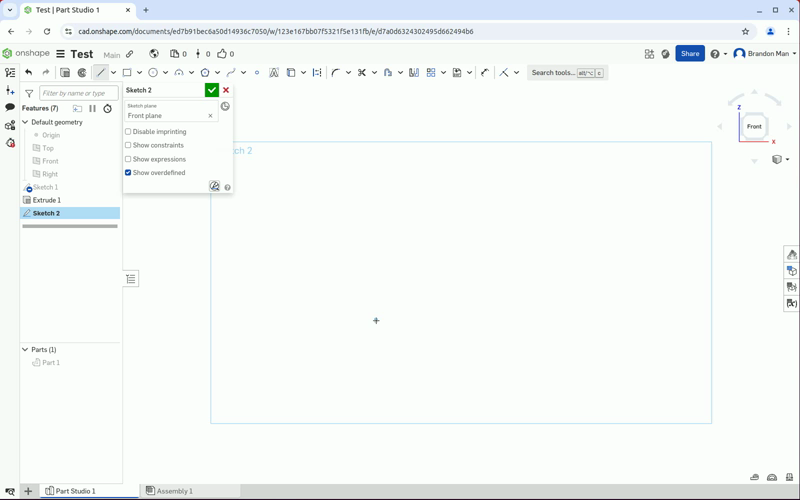
mouse_move(406, 320)
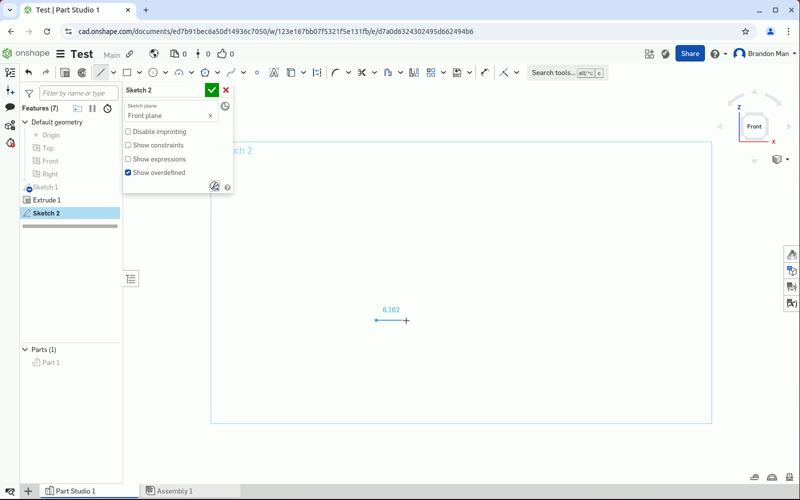
mouse_move(432, 320)
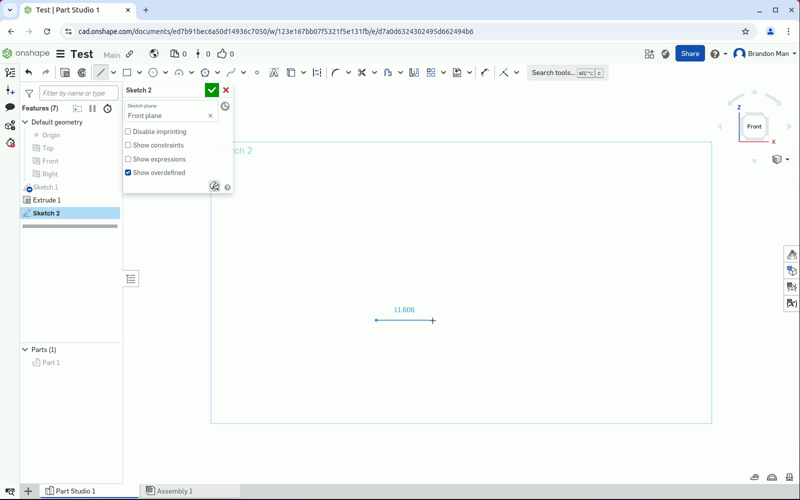
click(432, 320)
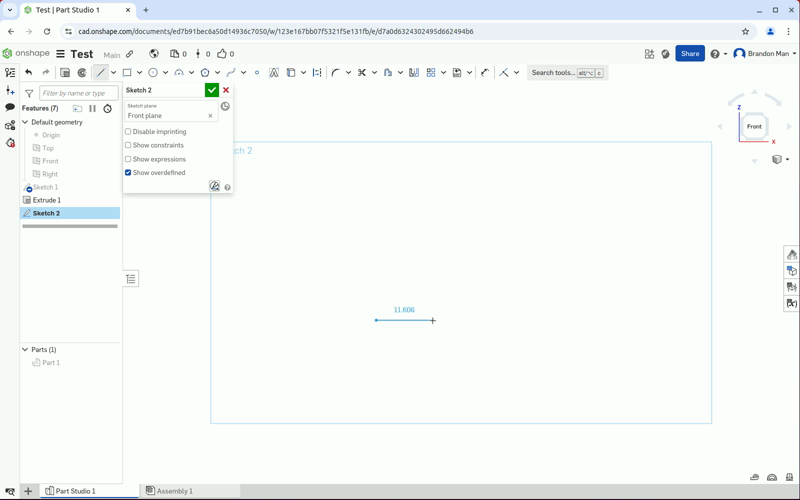
key_up(shift)
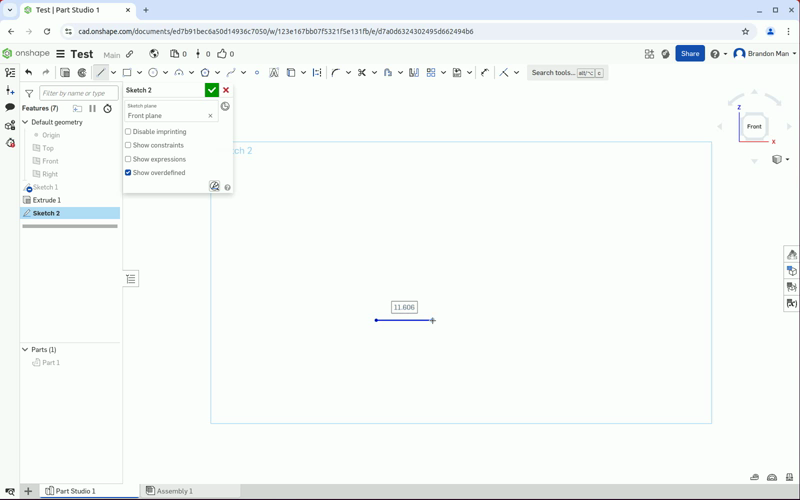
key_down(shift)
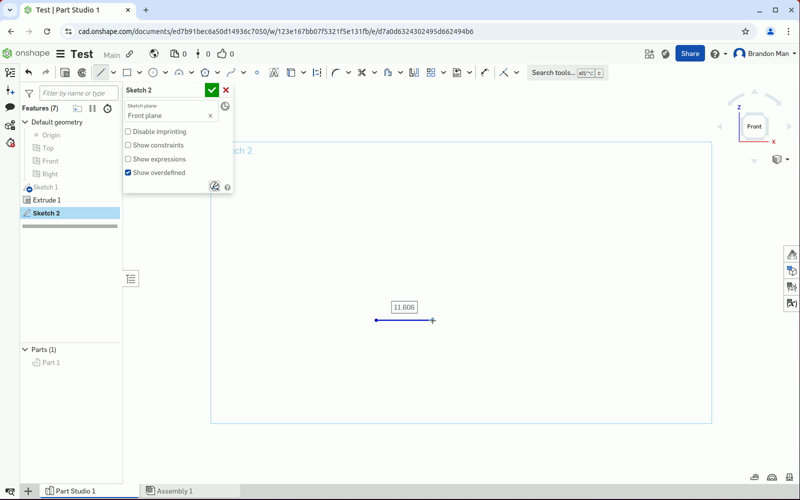
mouse_move(432, 246)
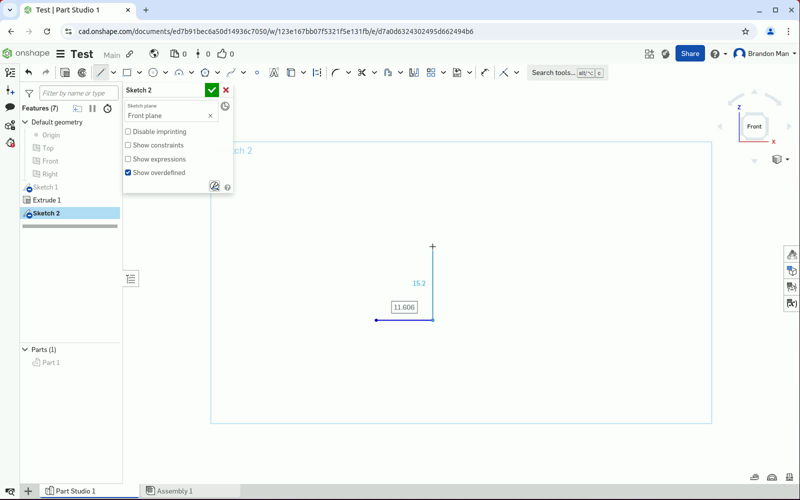
click(432, 246)
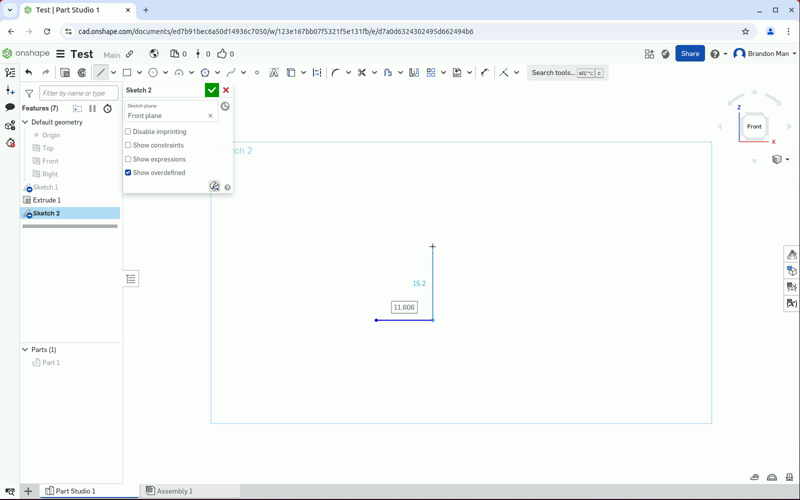
key_up(shift)
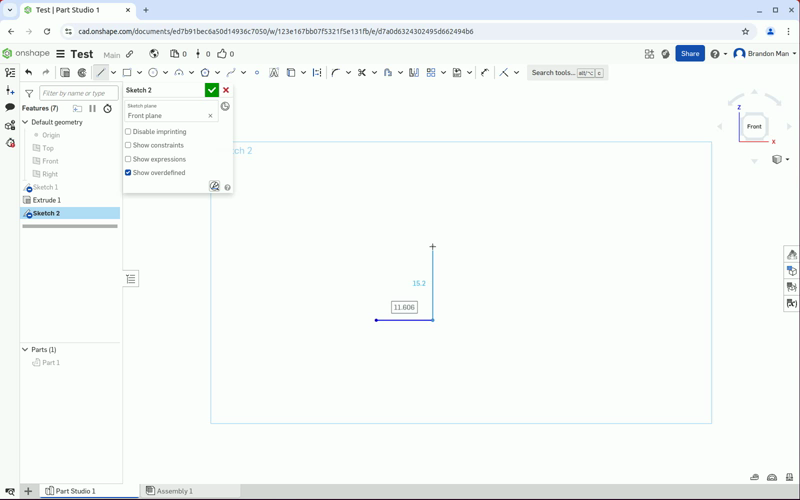
key_down(shift)
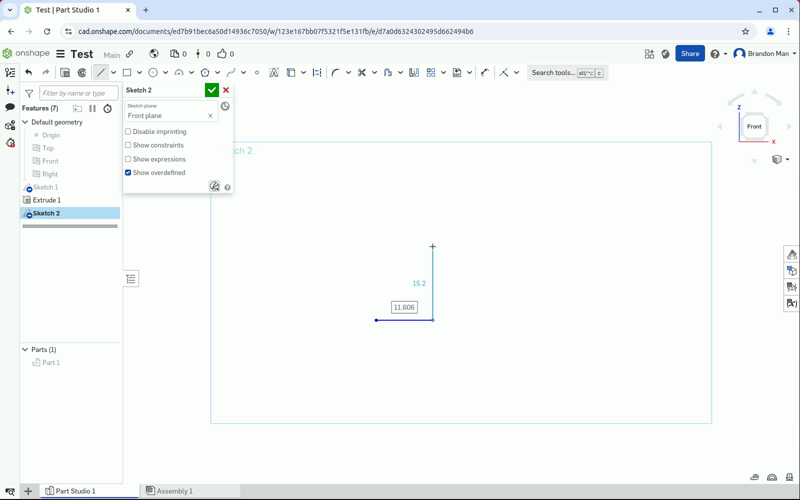
mouse_move(462, 246)
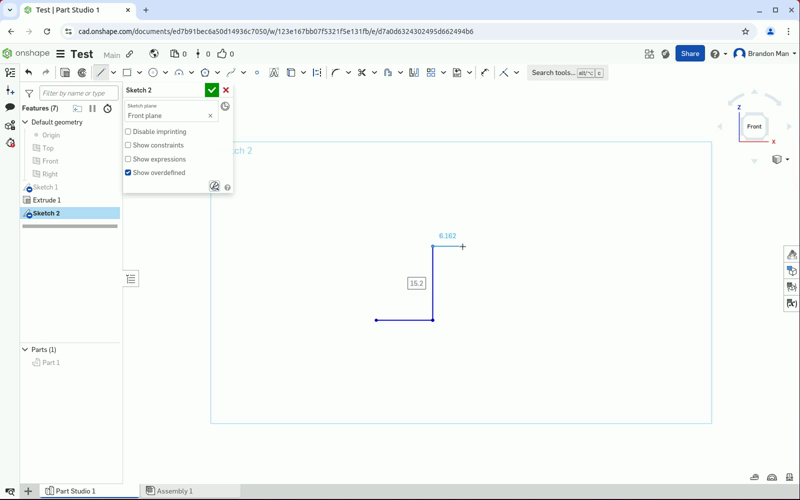
mouse_move(432, 198)
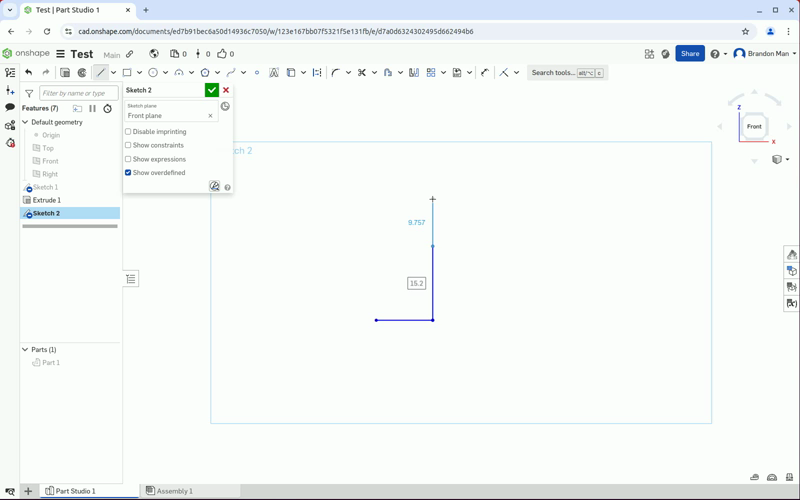
click(432, 198)
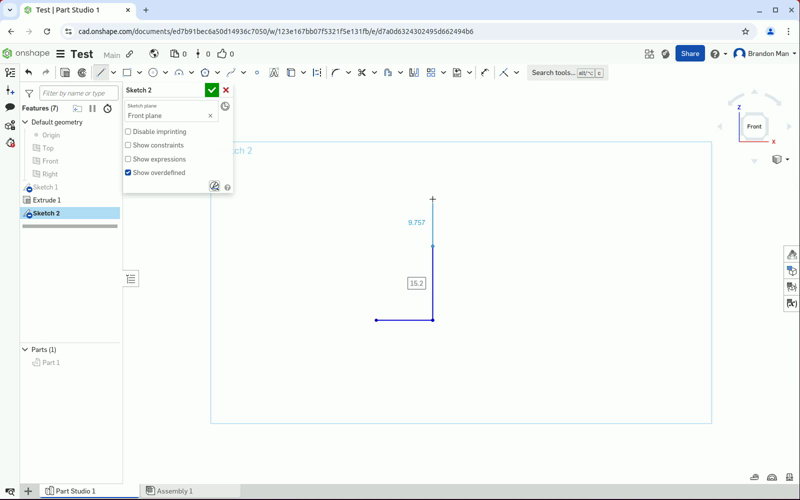
key_up(shift)
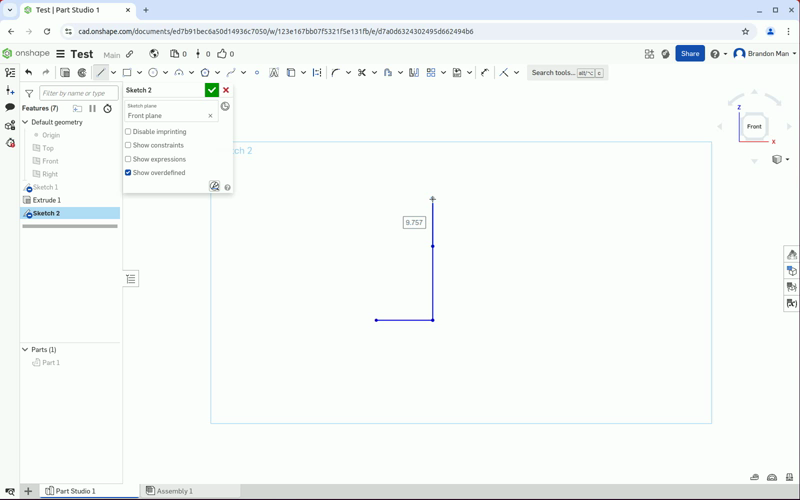
key_down(shift)
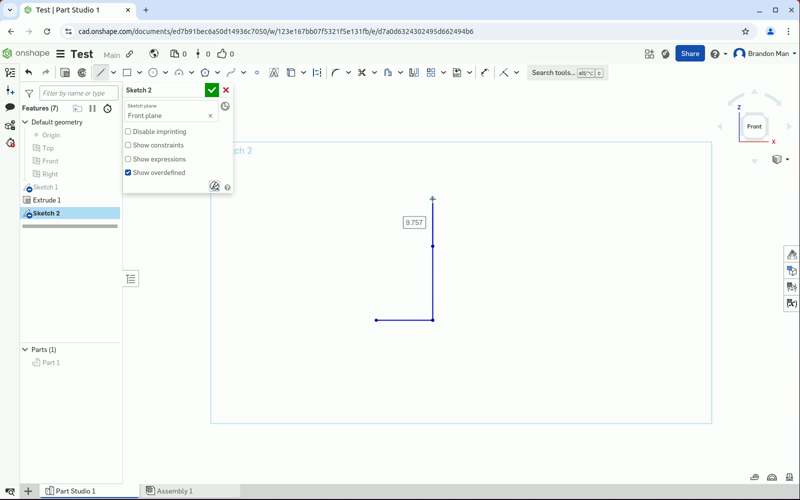
mouse_move(462, 198)
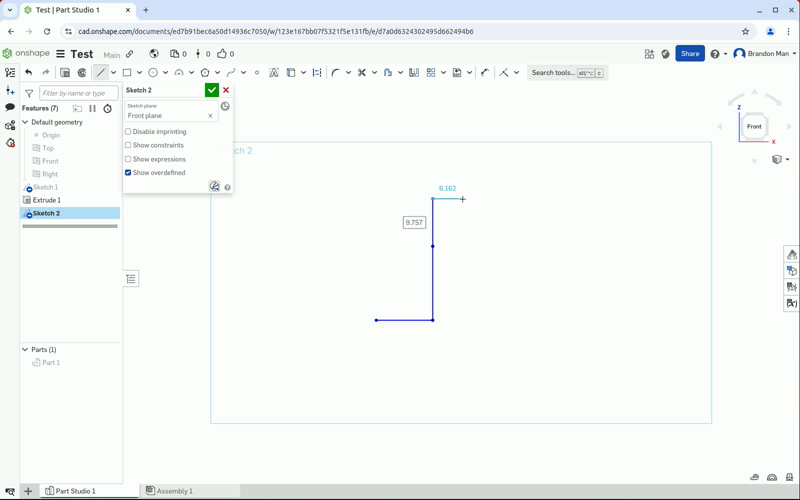
mouse_move(376, 198)
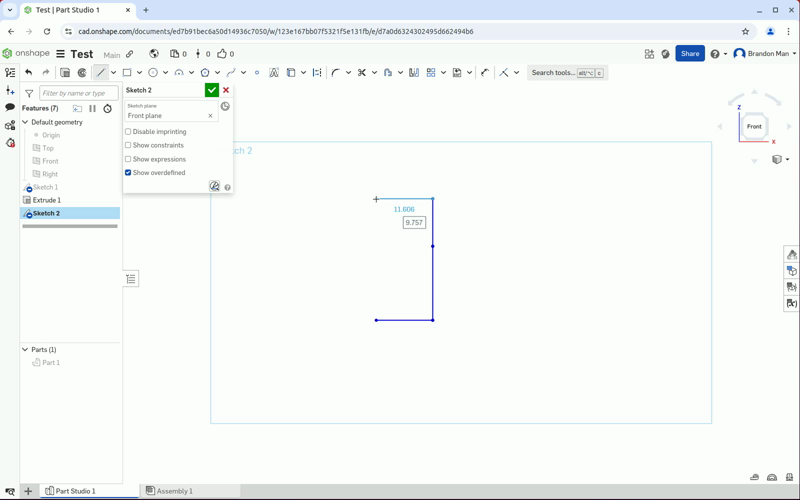
click(376, 198)
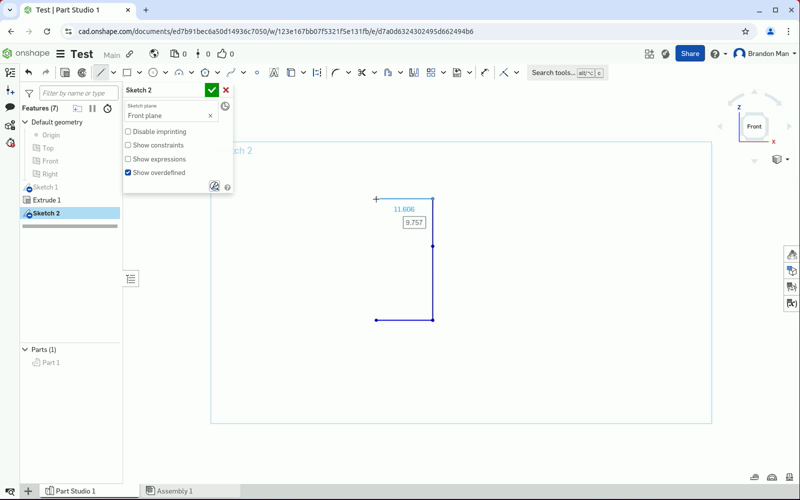
key_up(shift)
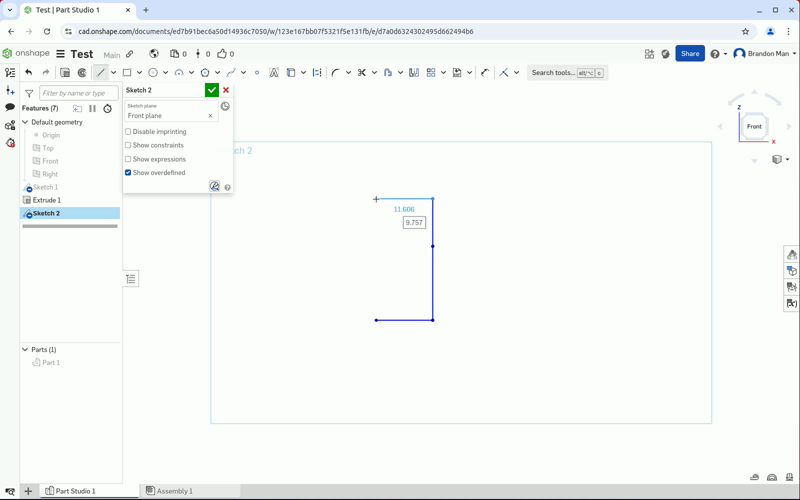
key_down(shift)
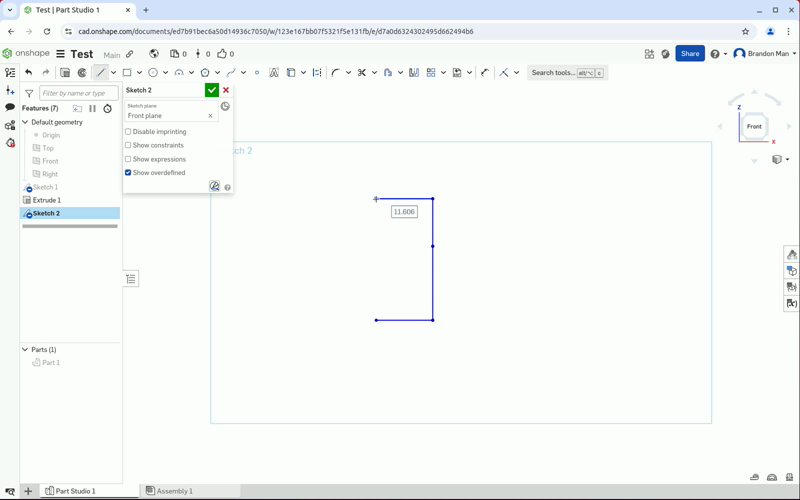
mouse_move(376, 320)
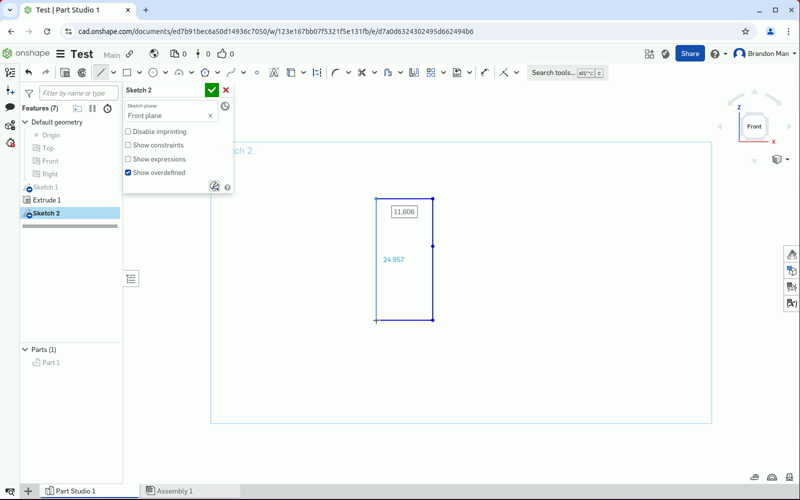
key_up(shift)
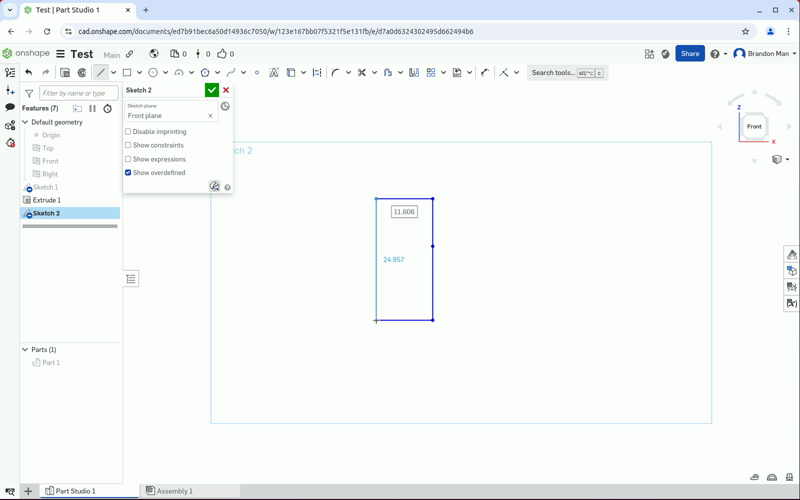
click(376, 320)
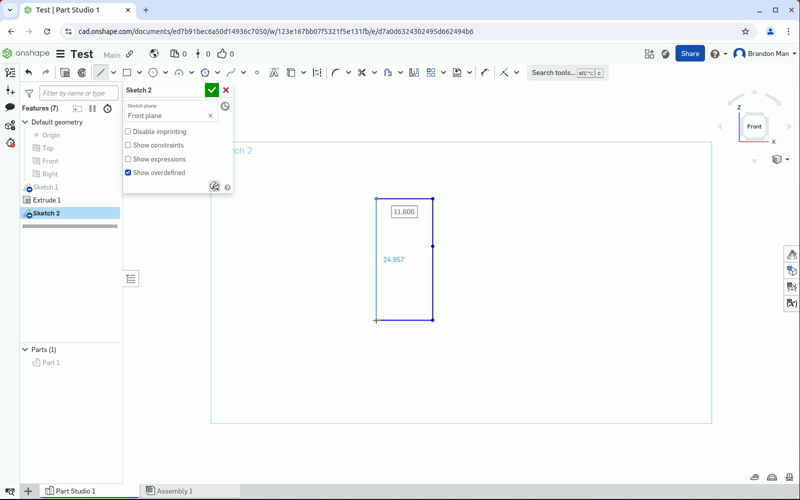
key(esc)
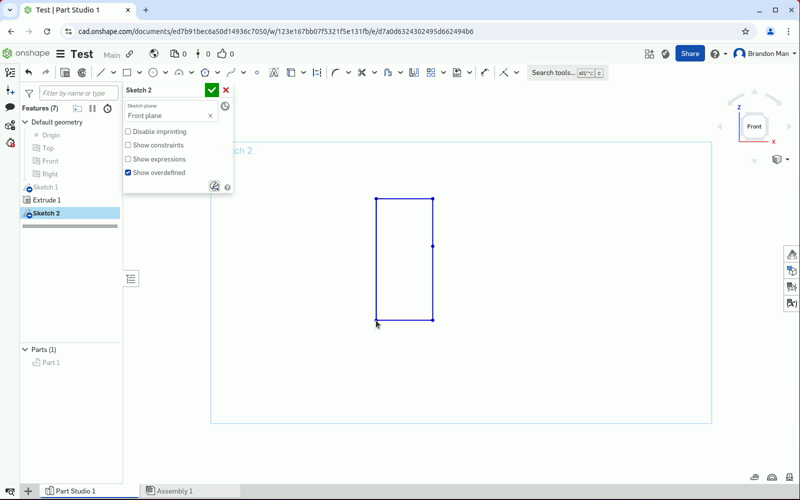
mouse_move(425, 203)
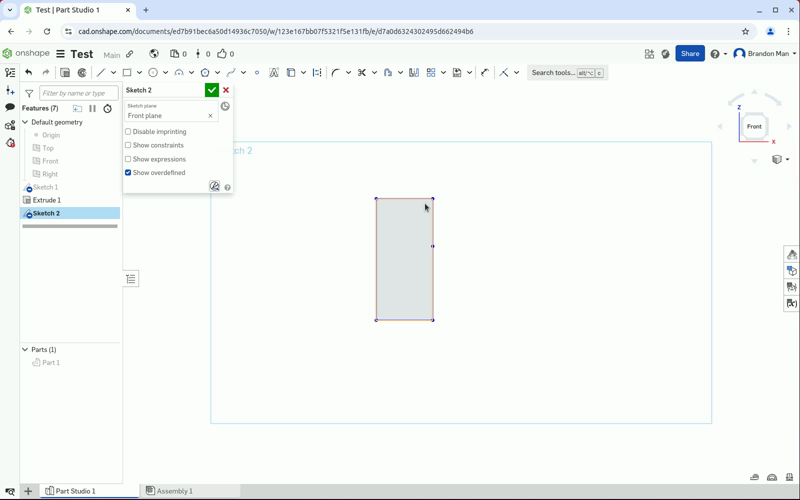
click(425, 203)
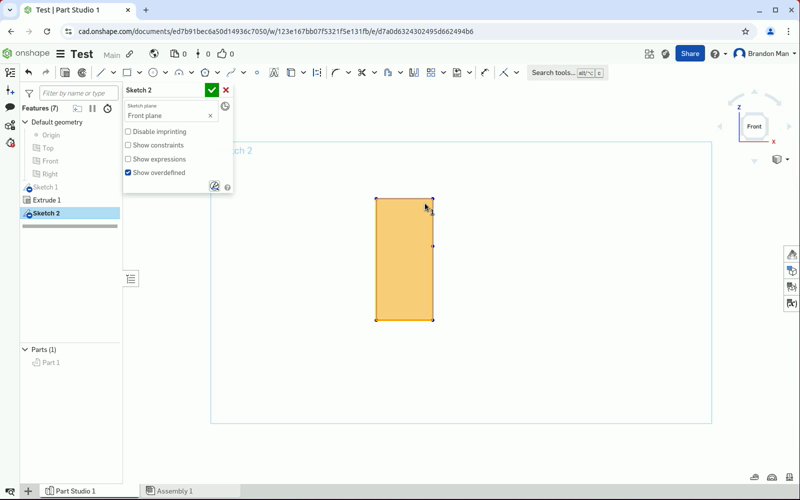
mouse_move(73, 352)
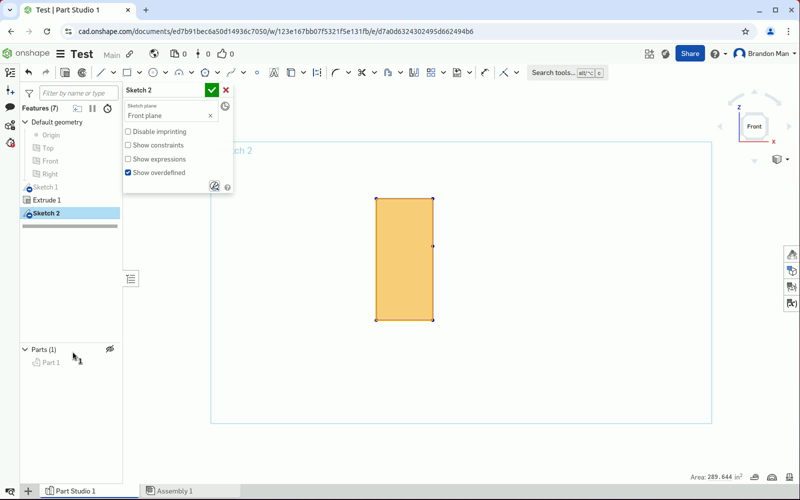
key(shift+y)
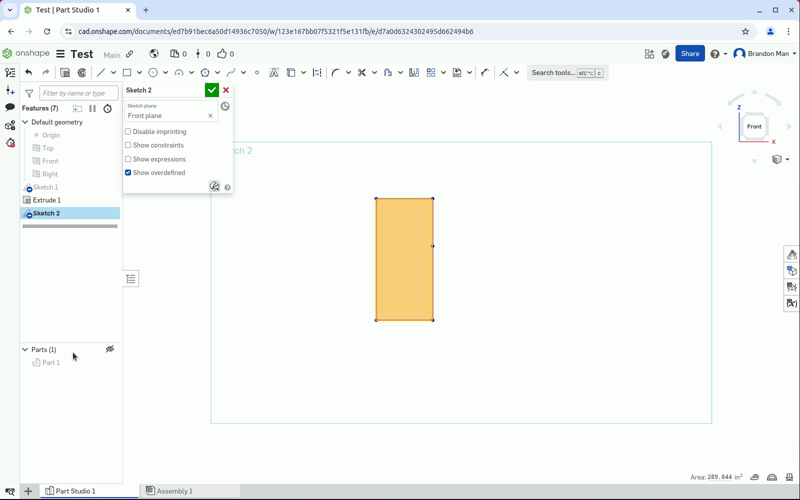
key(shift+e)
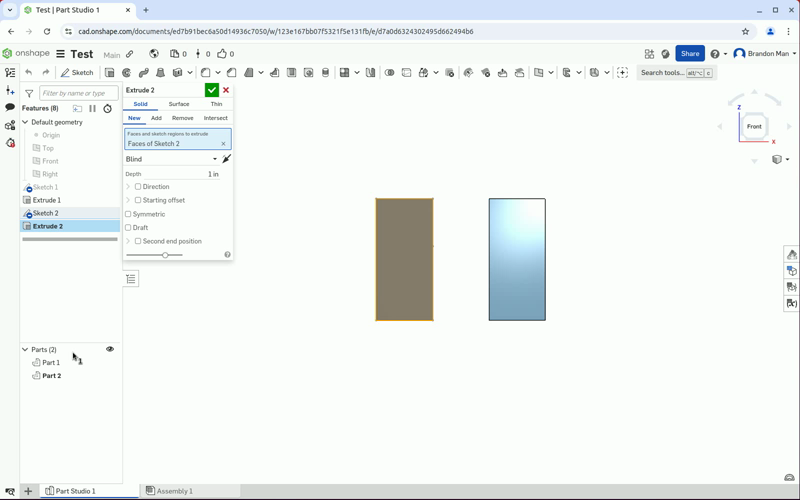
mouse_move(143, 106)
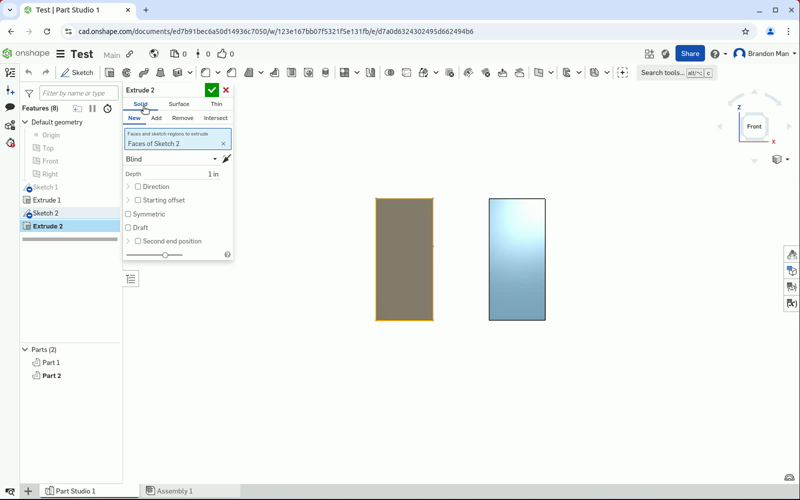
click(143, 106)
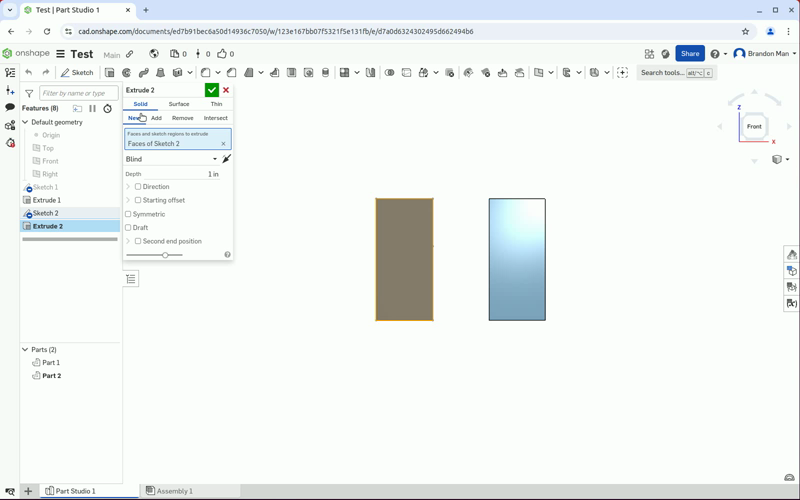
mouse_move(137, 120)
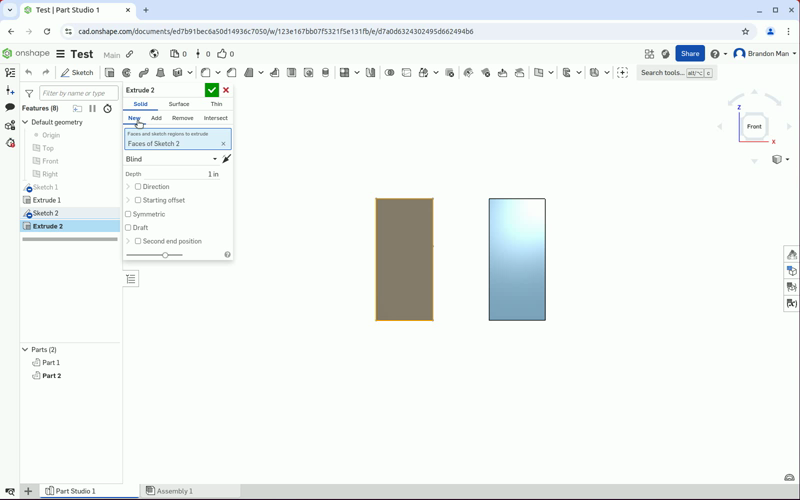
click(137, 120)
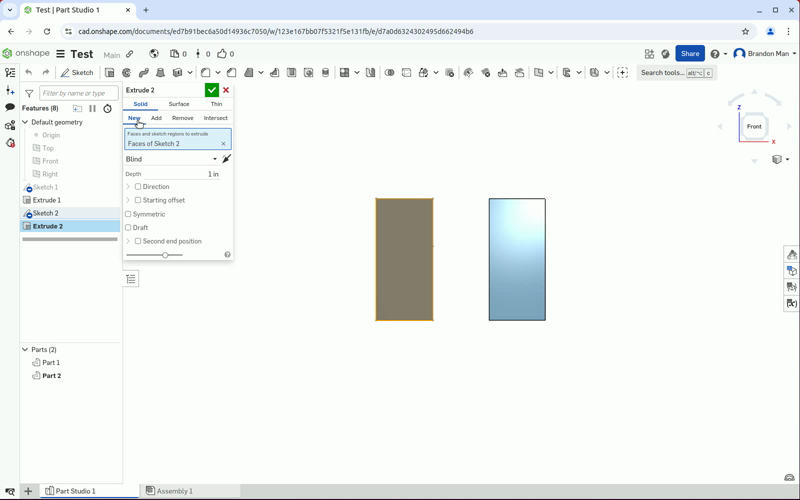
key(tab, 4)
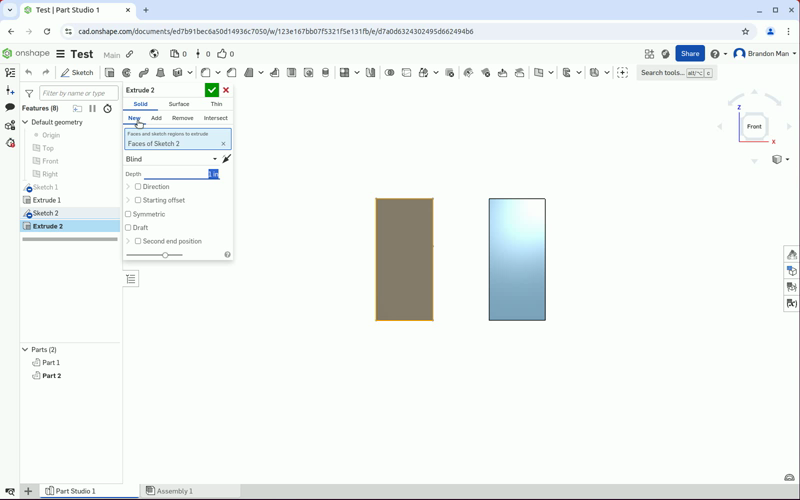
text(7.703)
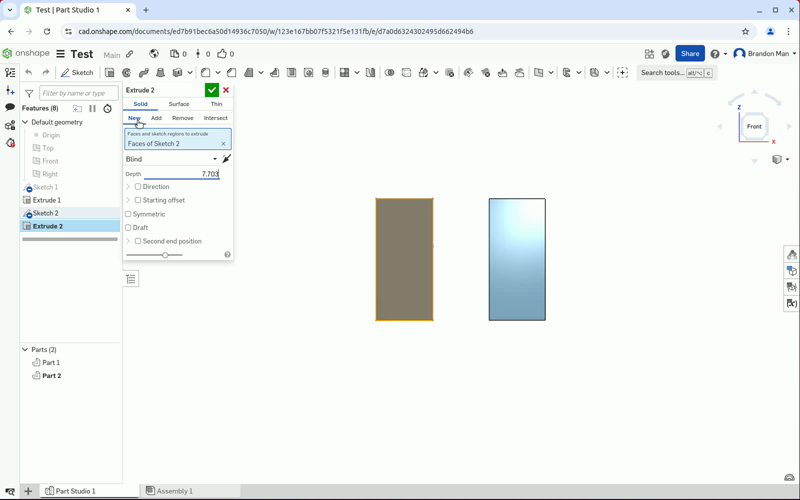
key(enter)
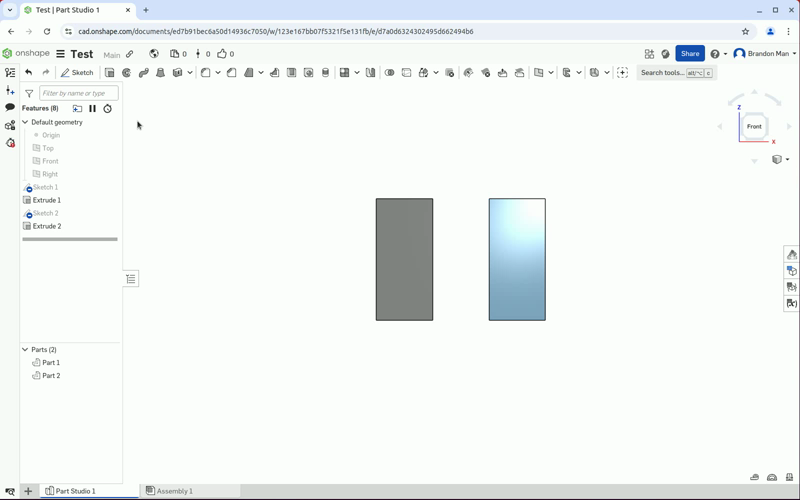
key(shift+h)
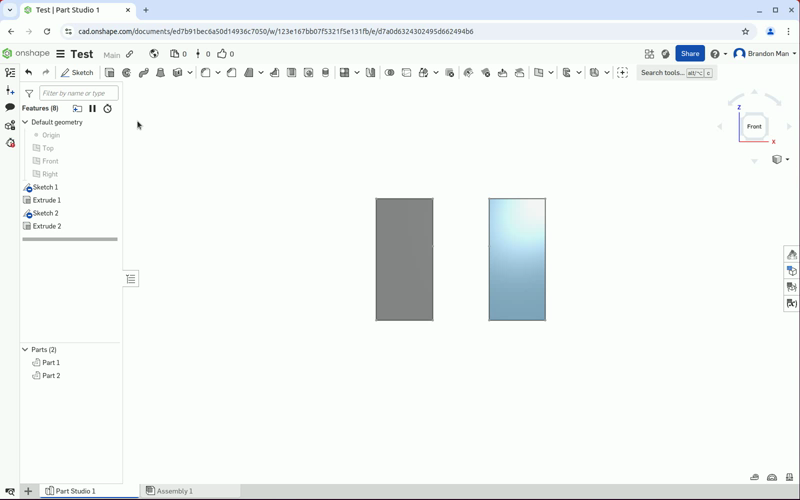
key(shift+h)
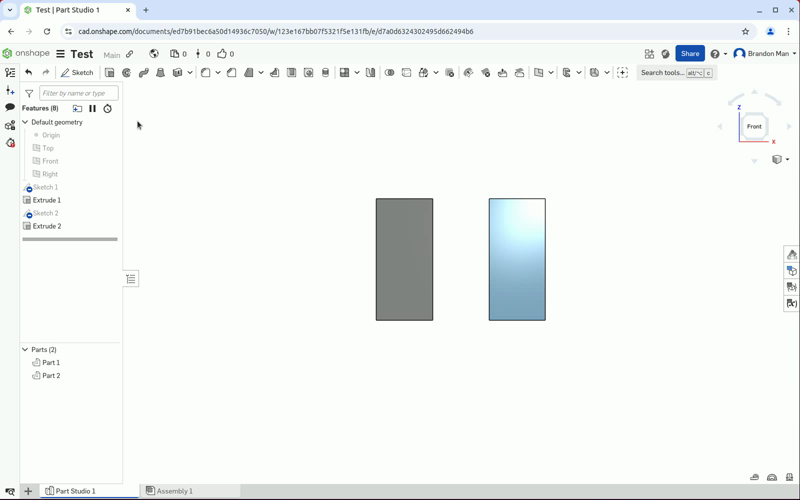
mouse_move(73, 189)
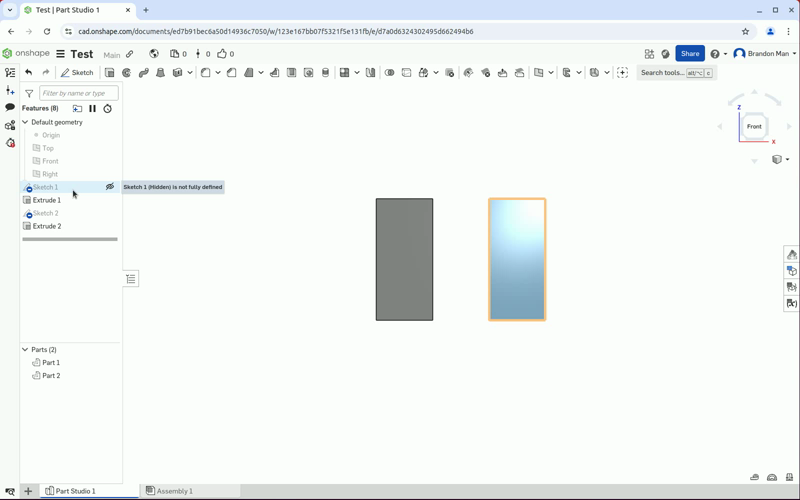
click(73, 189)
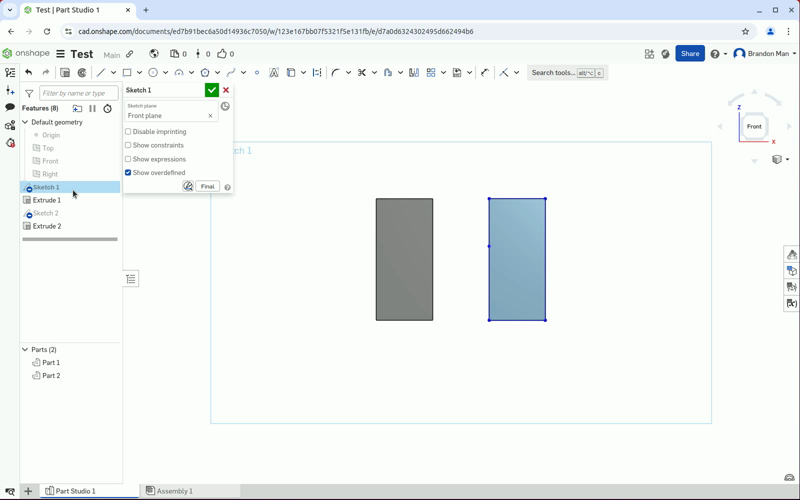
mouse_move(229, 92)
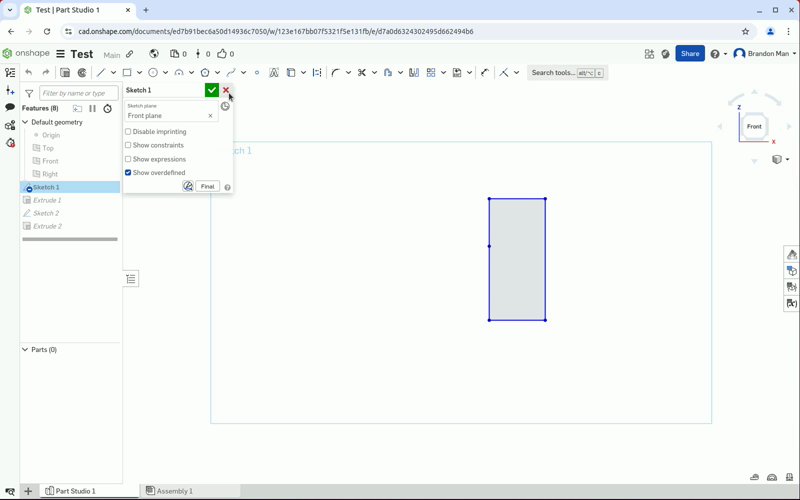
click(229, 92)
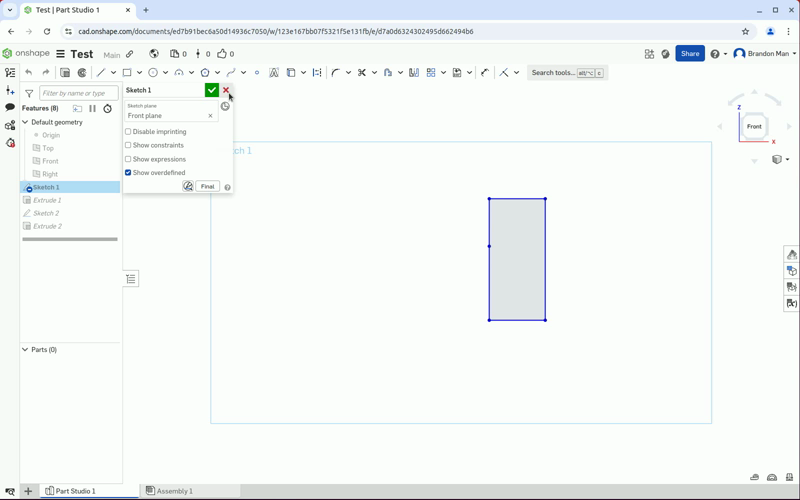
key(shift+s)
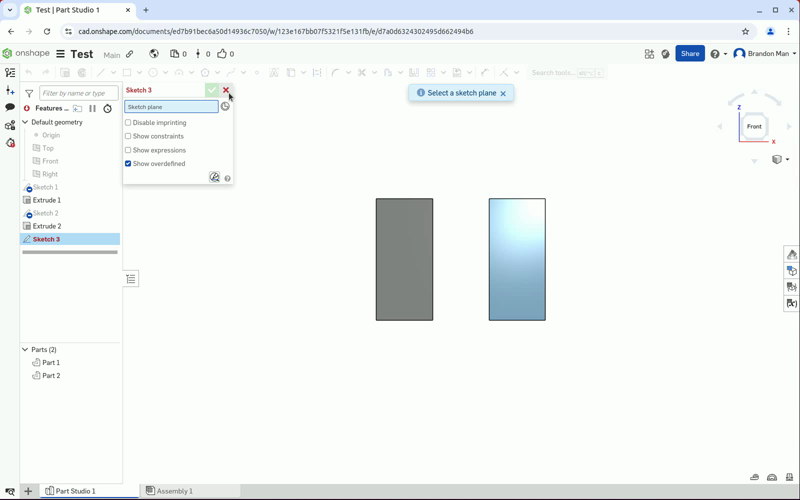
mouse_move(73, 163)
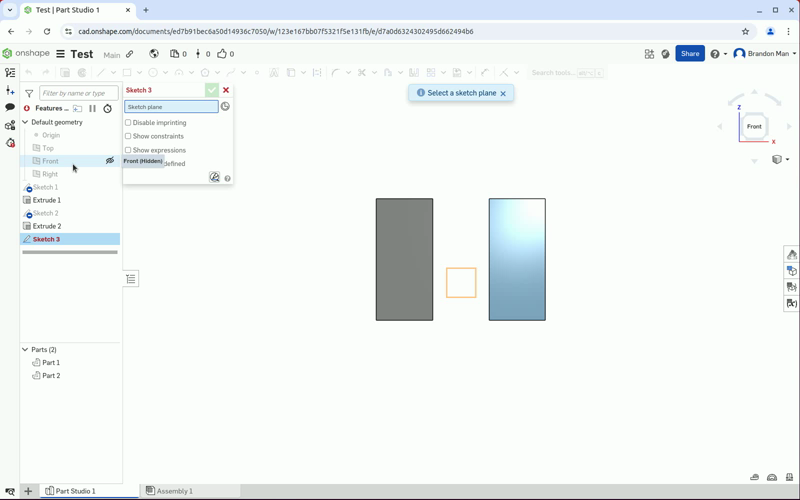
click(73, 163)
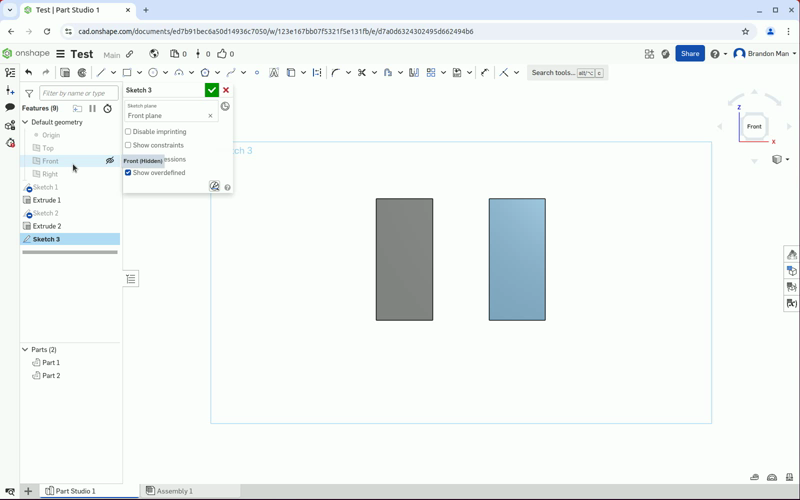
mouse_move(73, 352)
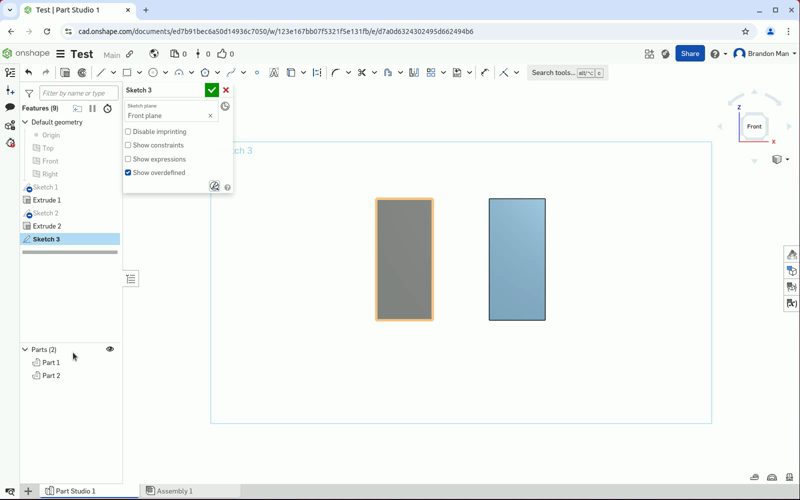
key(y)
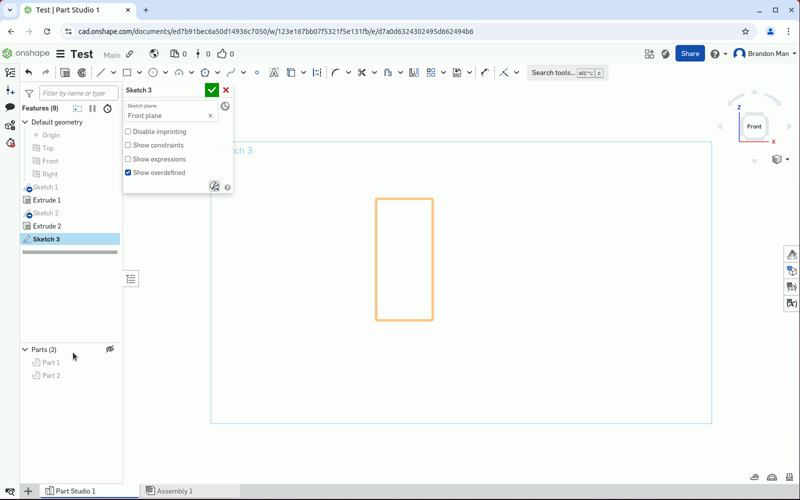
key(l)
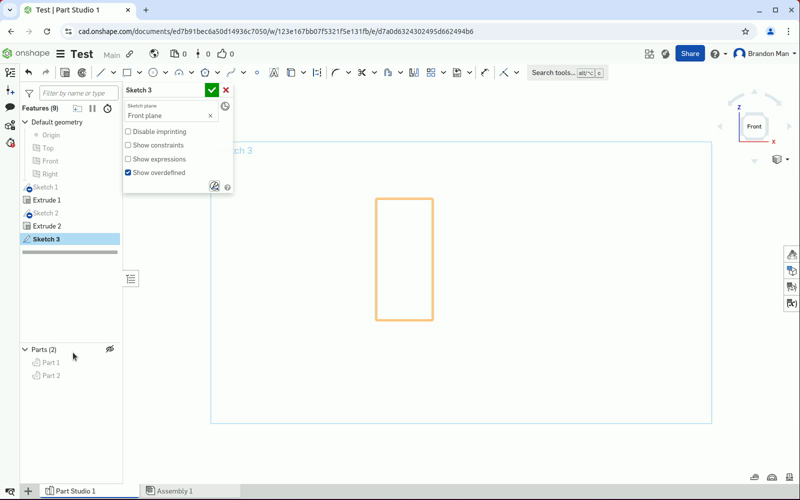
key_down(shift)
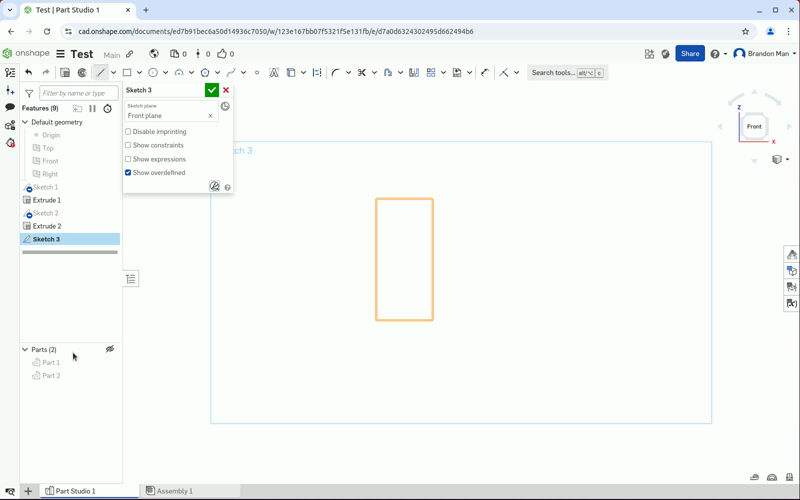
mouse_move(432, 320)
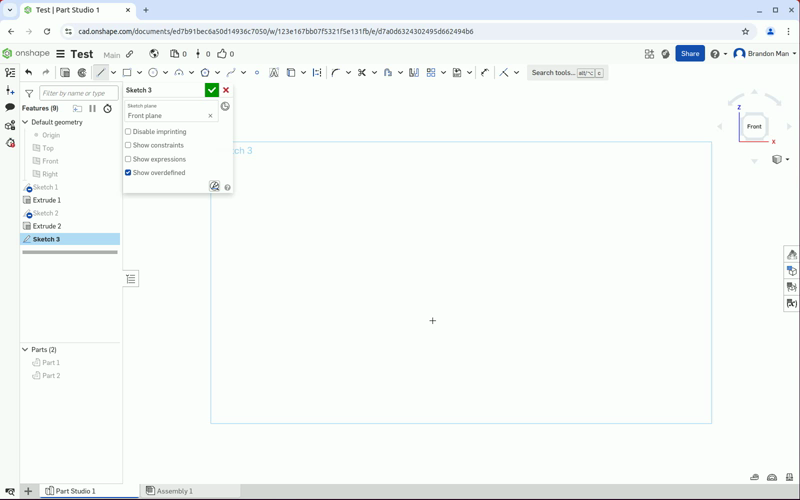
click(432, 320)
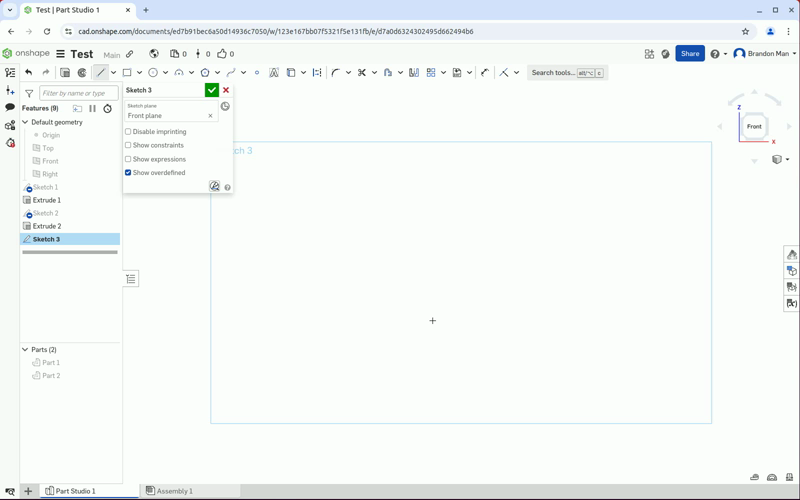
key_up(shift)
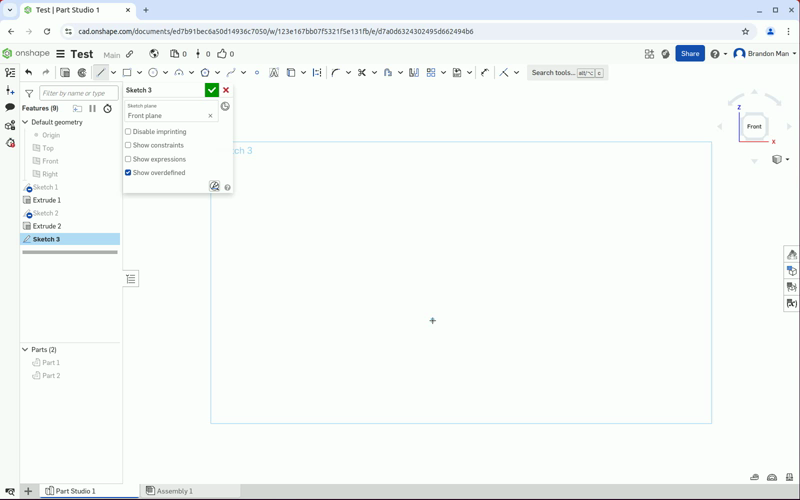
key_down(shift)
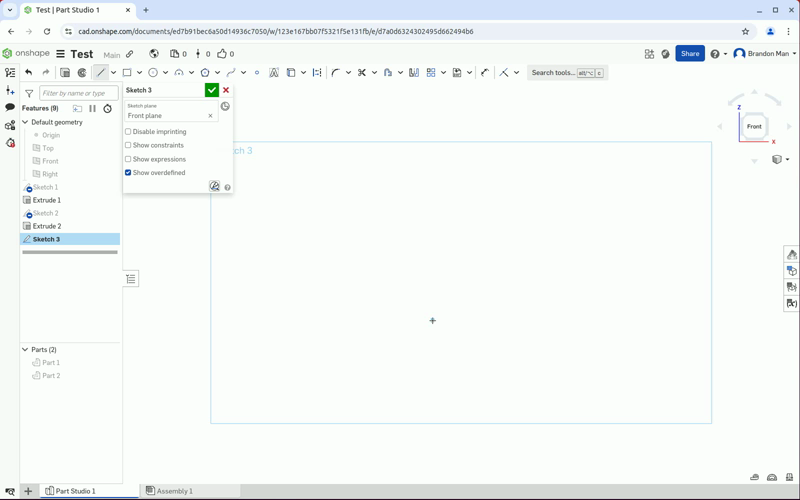
mouse_move(462, 320)
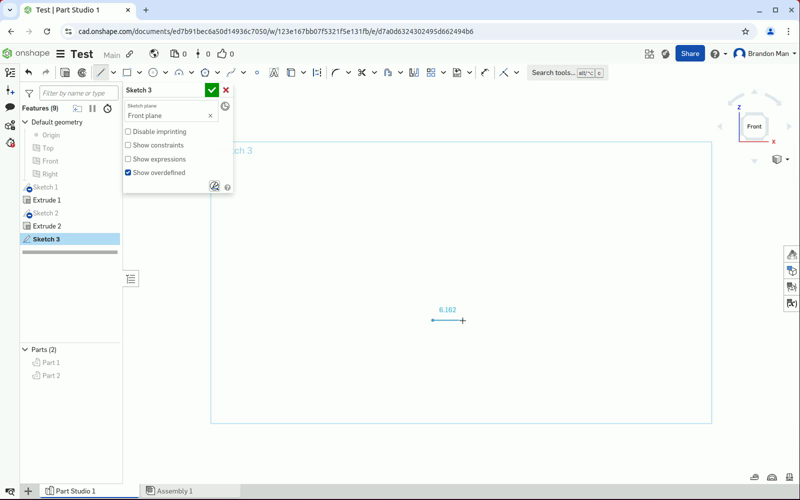
mouse_move(489, 320)
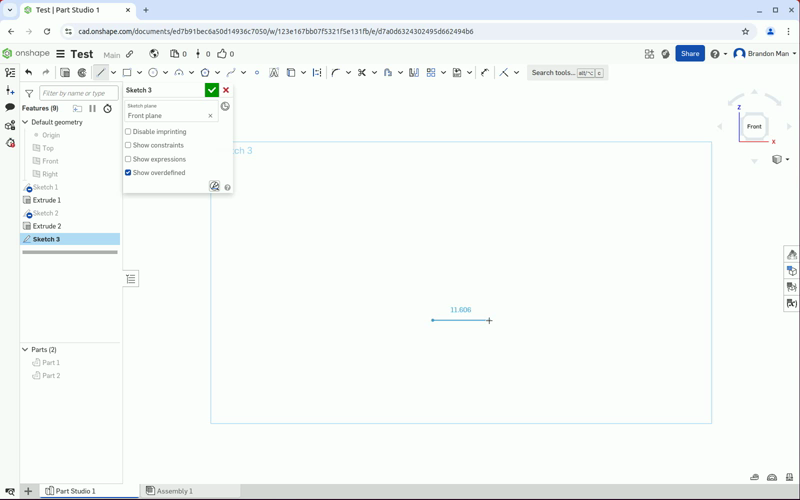
click(489, 320)
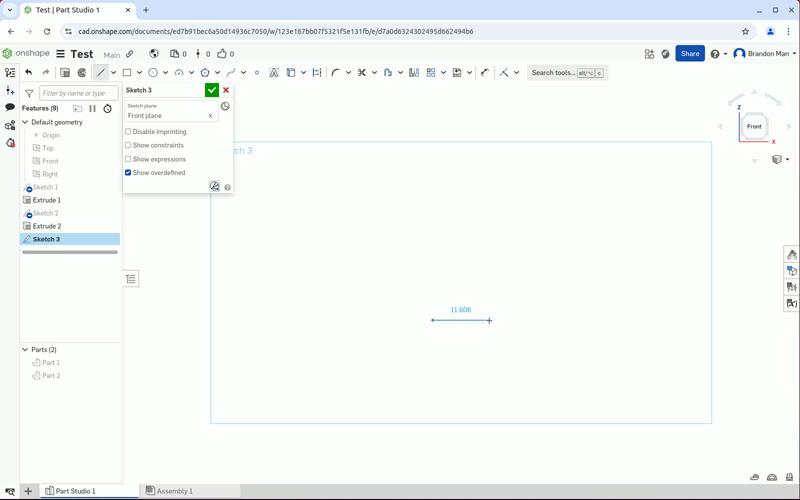
key_up(shift)
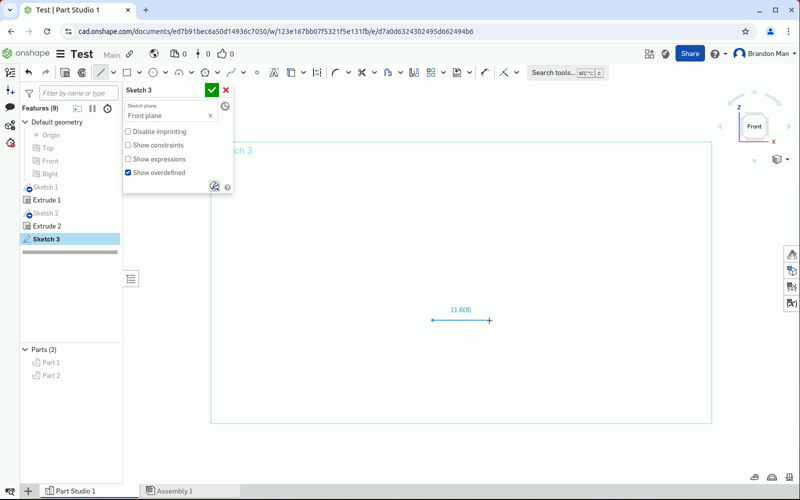
key_down(shift)
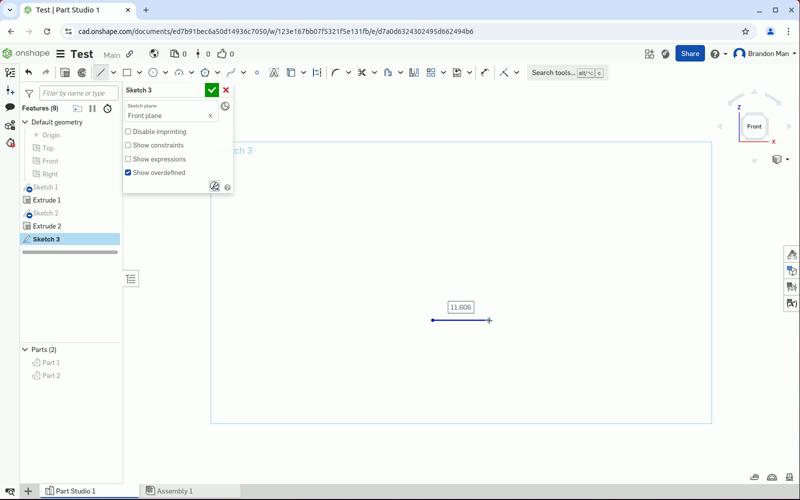
mouse_move(489, 245)
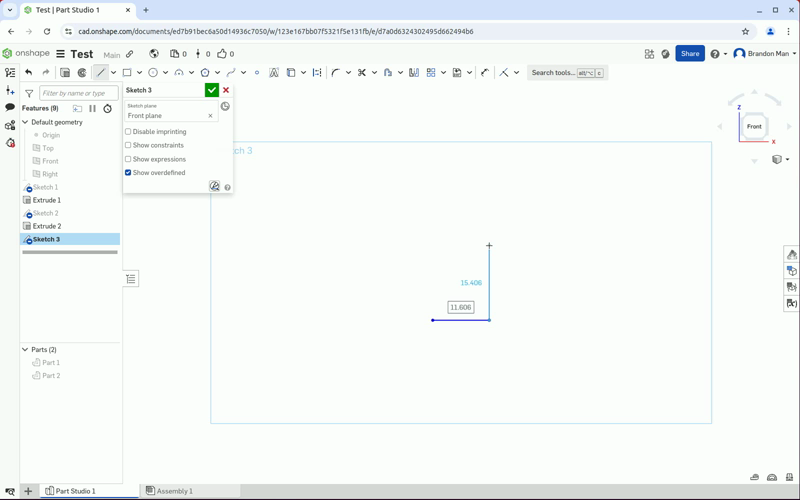
click(489, 245)
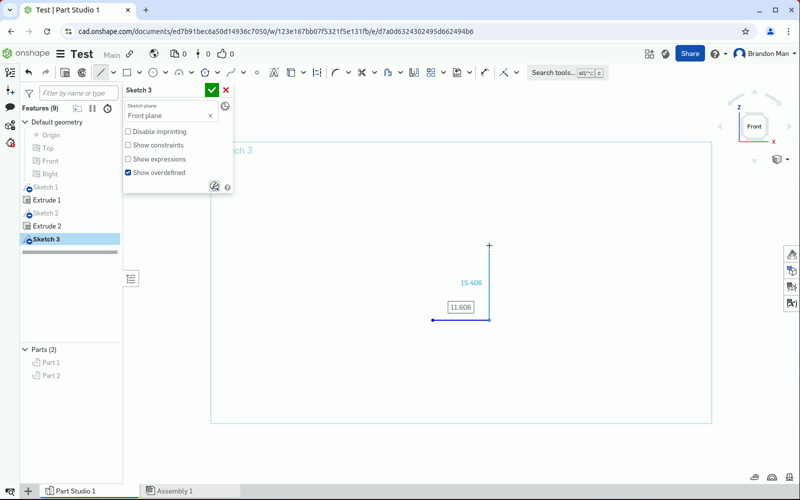
key_up(shift)
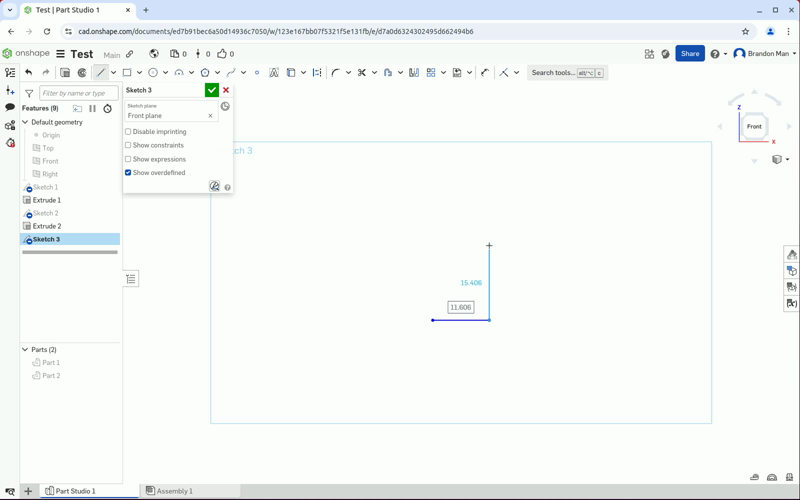
key_down(shift)
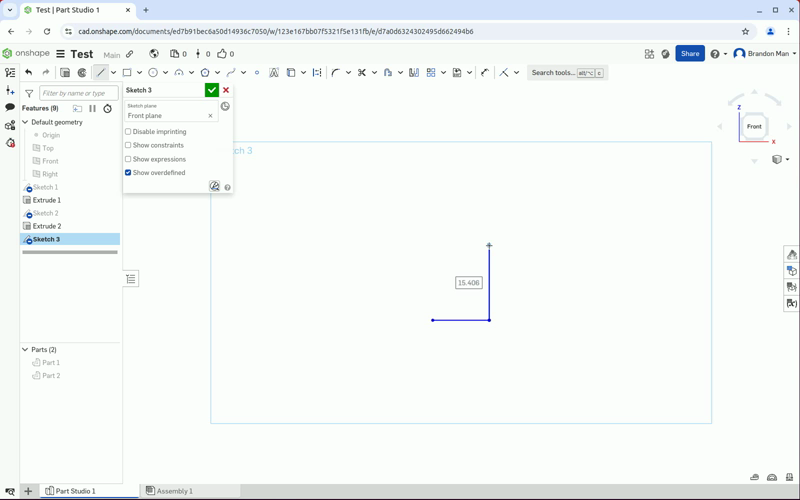
mouse_move(519, 245)
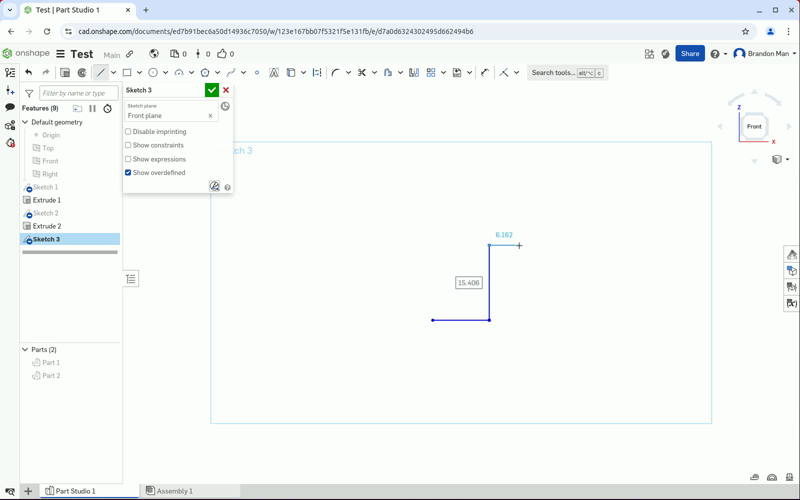
mouse_move(432, 245)
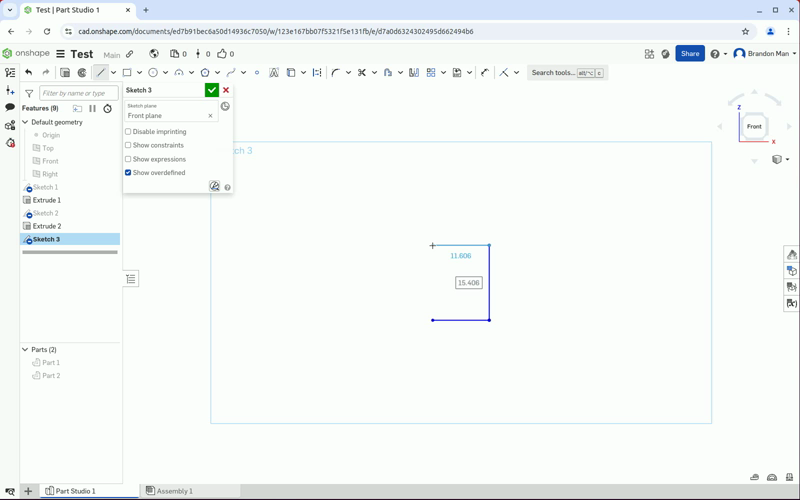
click(432, 245)
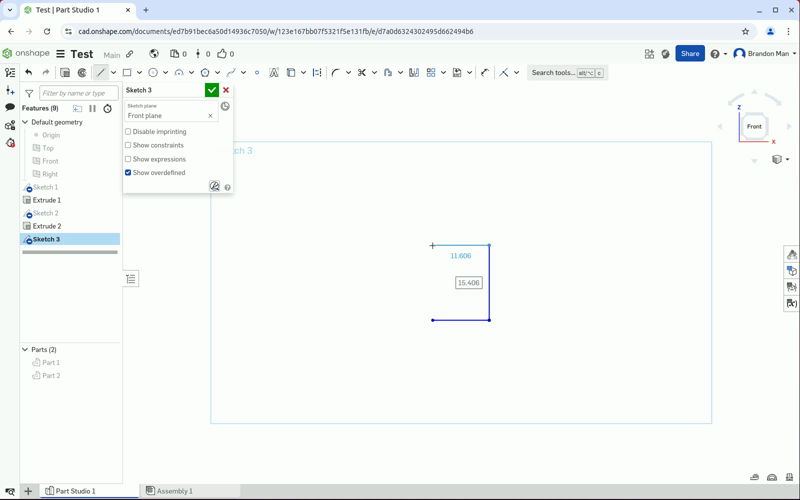
key_up(shift)
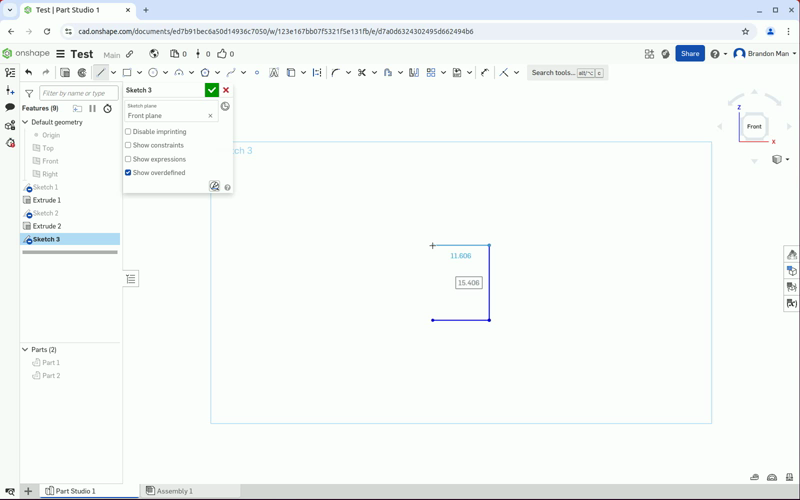
key_down(shift)
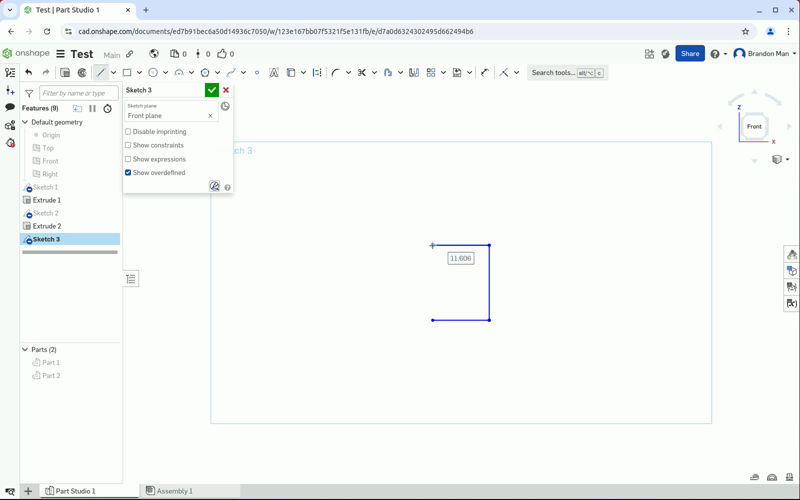
mouse_move(432, 320)
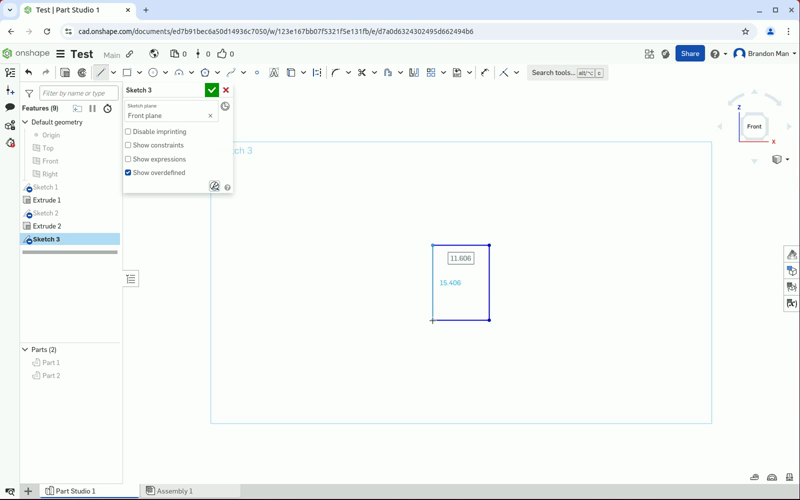
key_up(shift)
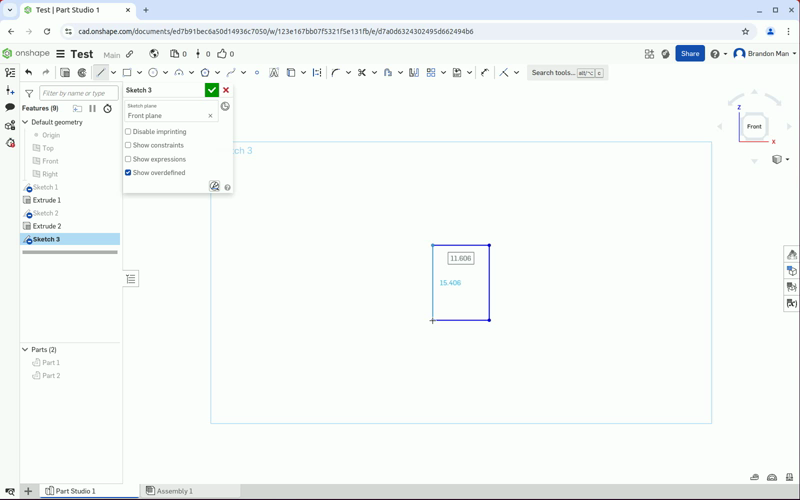
click(432, 320)
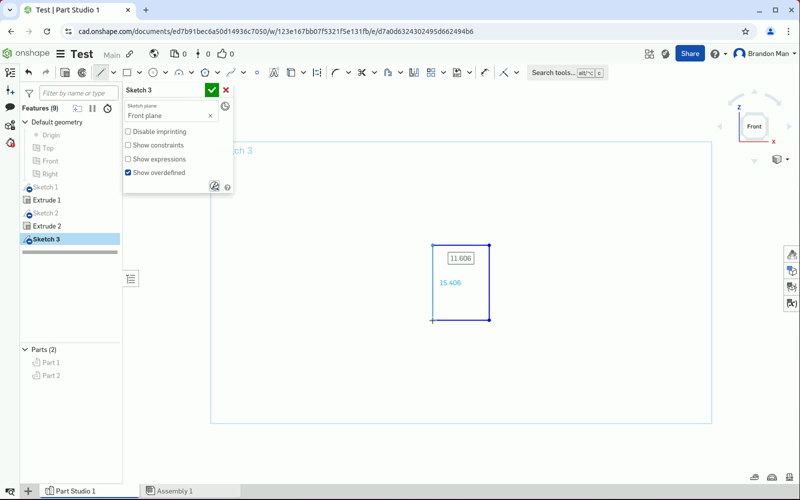
key(esc)
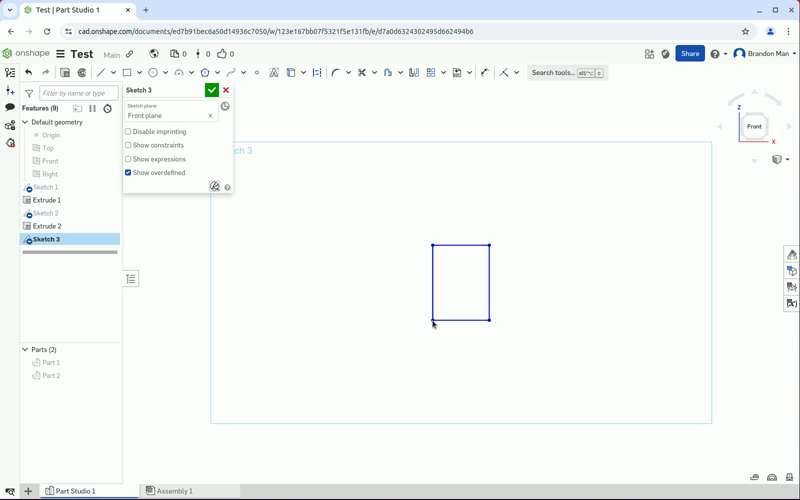
mouse_move(474, 299)
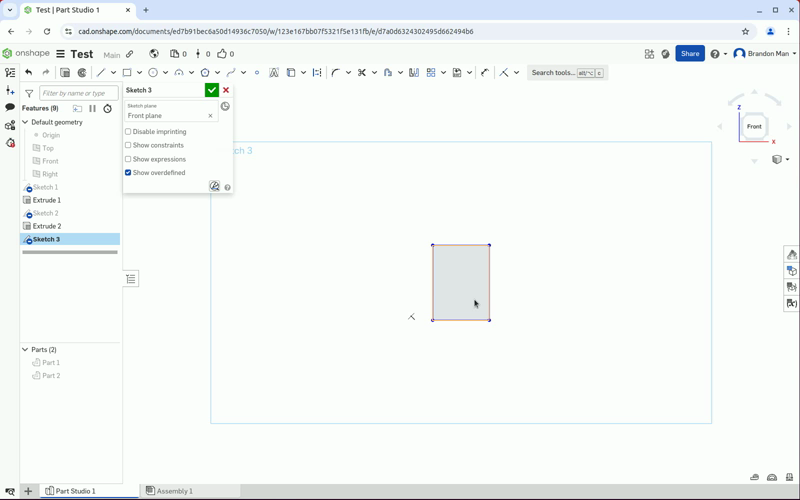
click(474, 299)
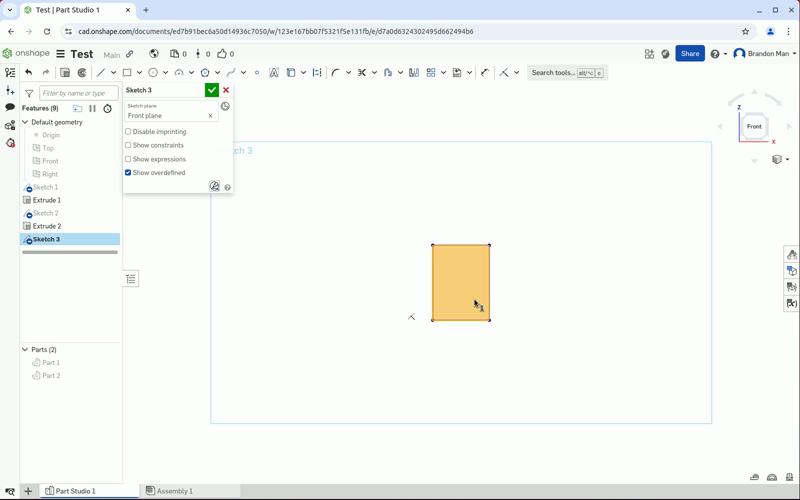
mouse_move(73, 352)
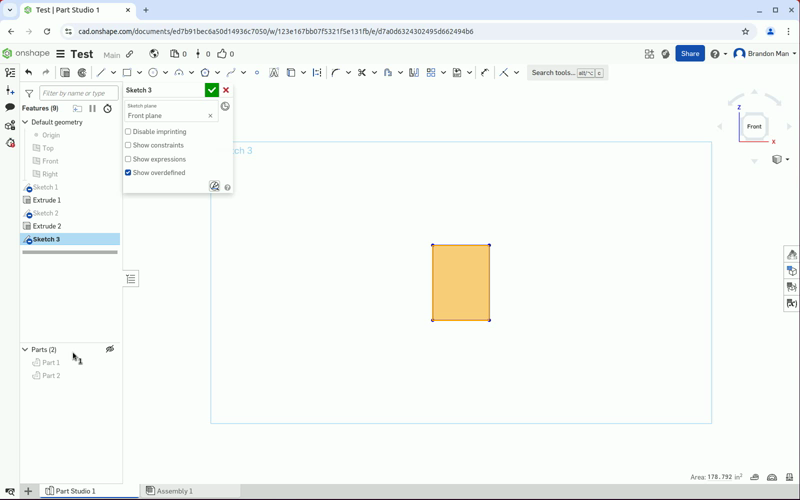
key(shift+y)
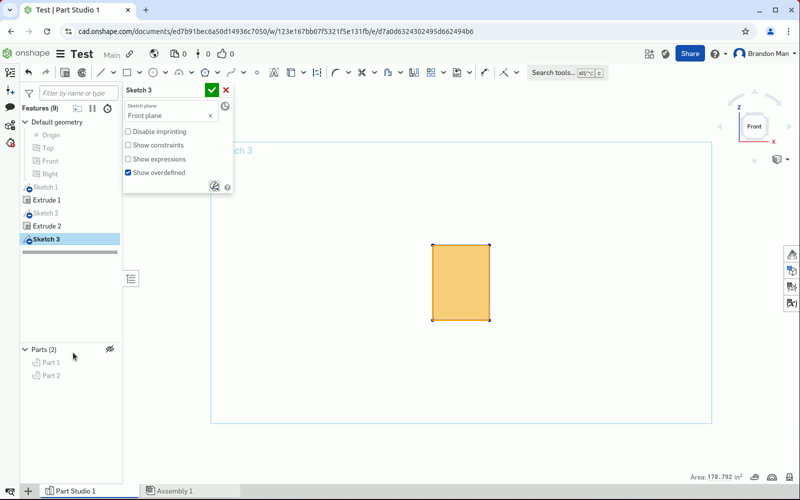
key(shift+e)
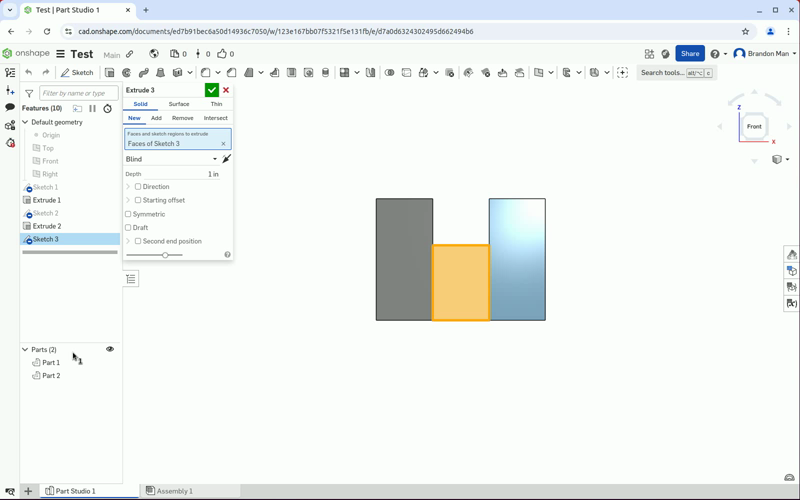
mouse_move(143, 106)
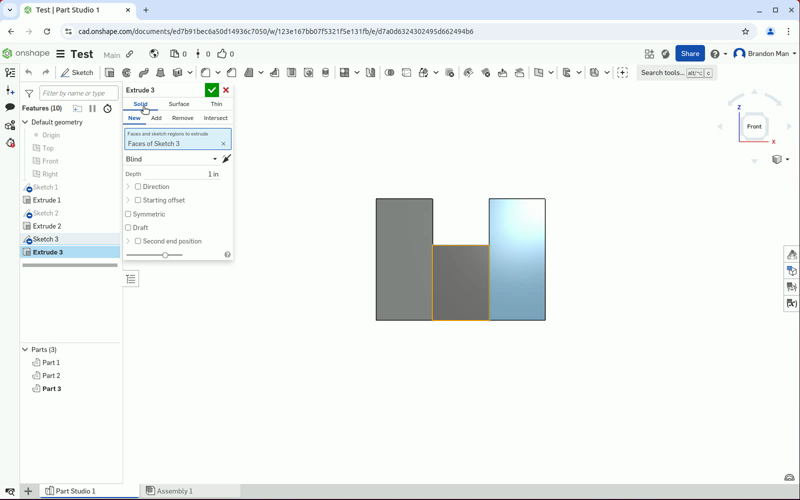
click(143, 106)
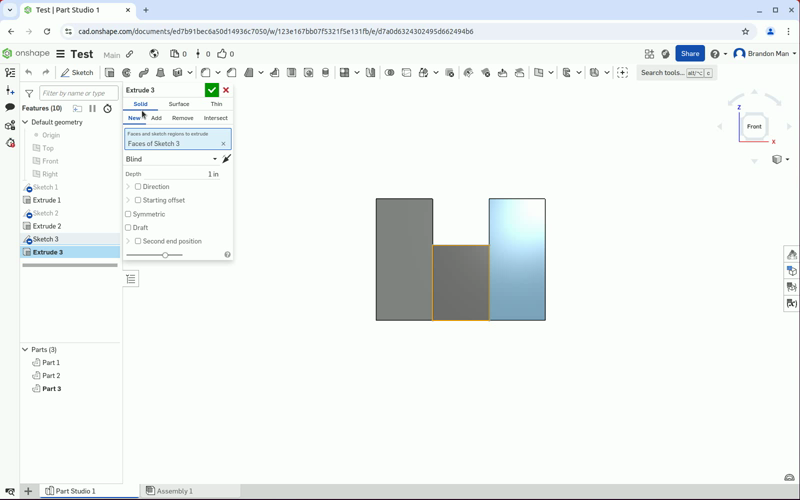
mouse_move(137, 120)
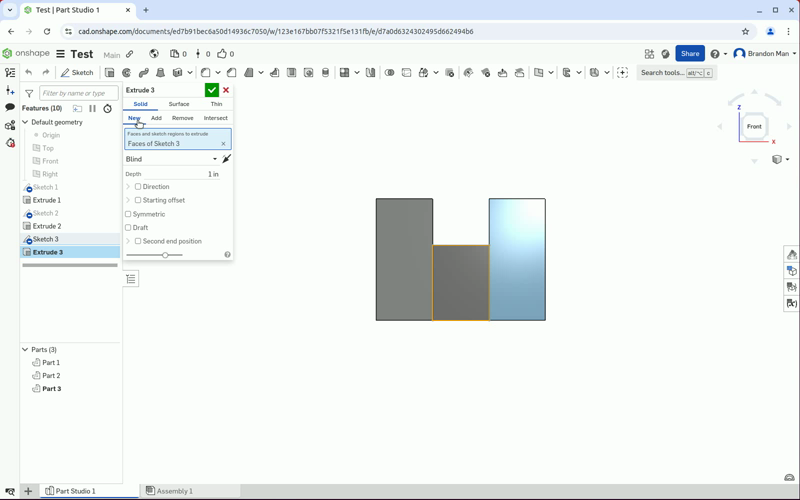
click(137, 120)
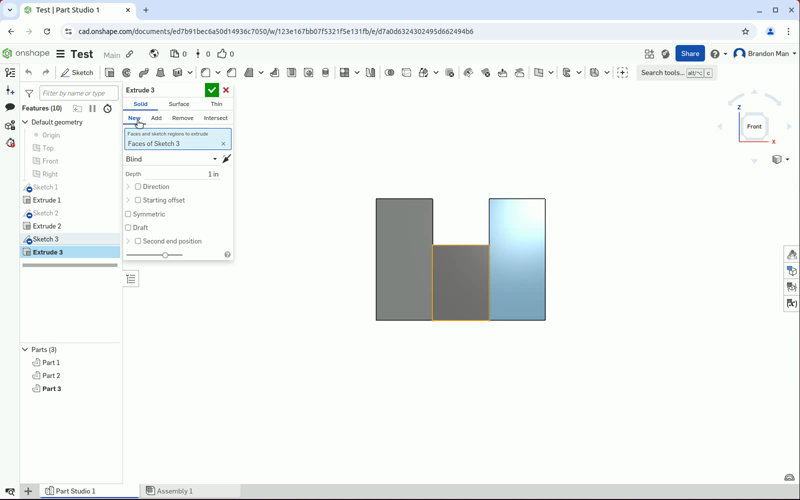
key(tab, 4)
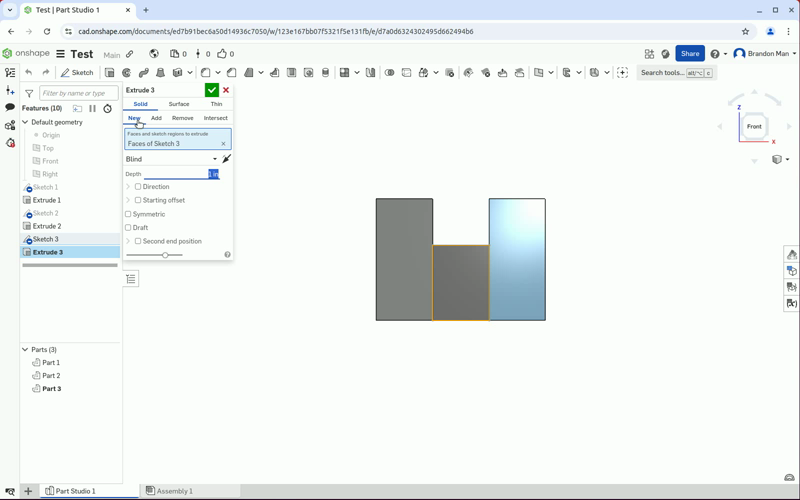
text(7.703)
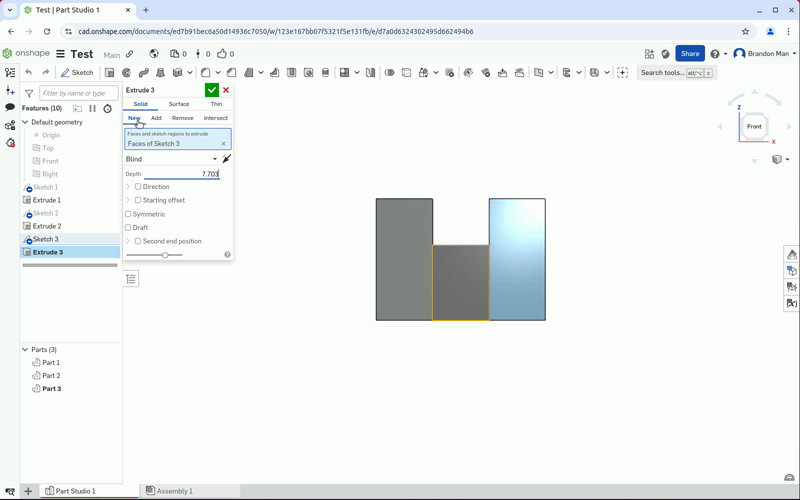
key(enter)
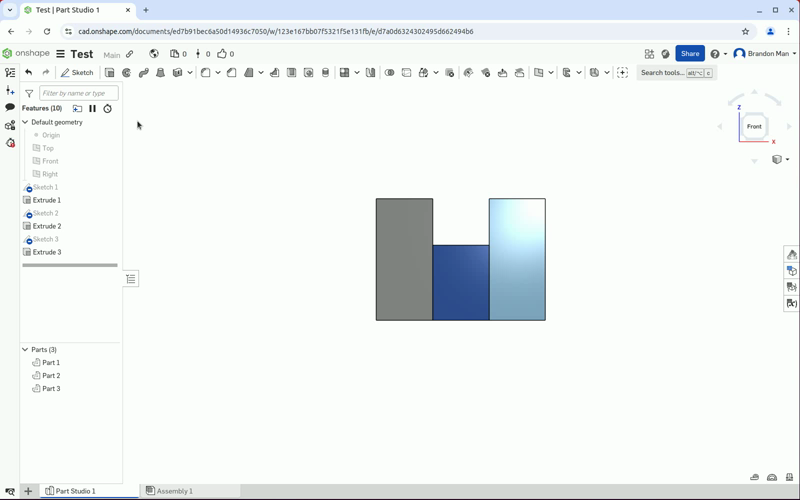
key(shift+h)
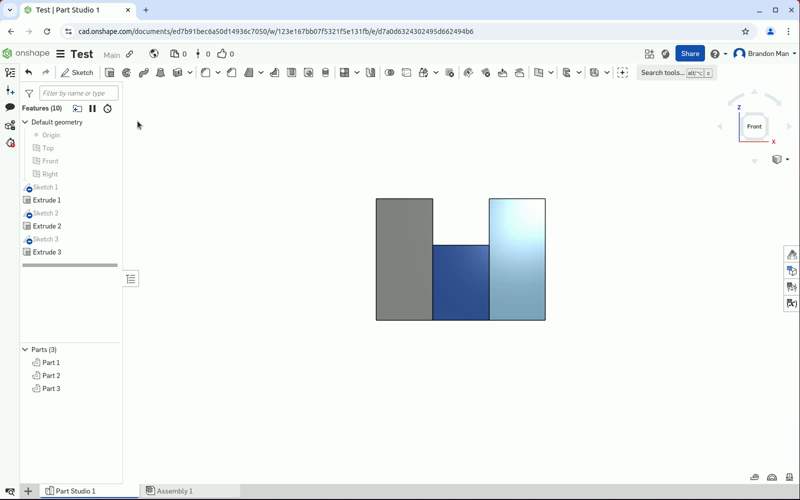
key(shift+h)
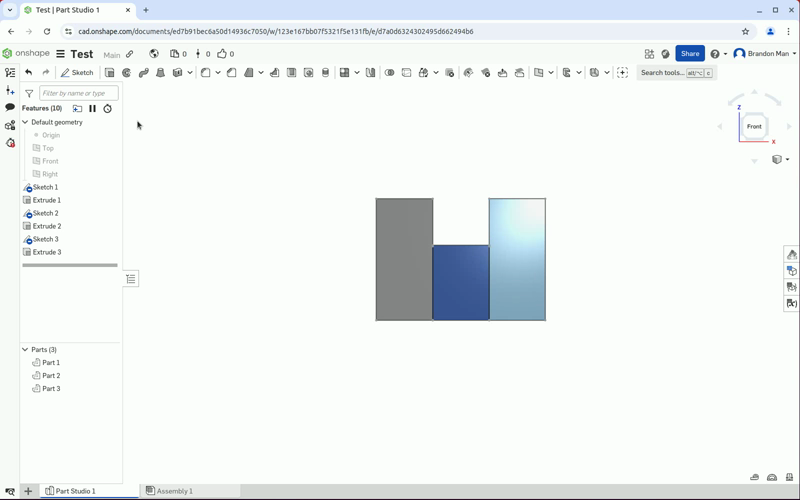
key(shift+7)
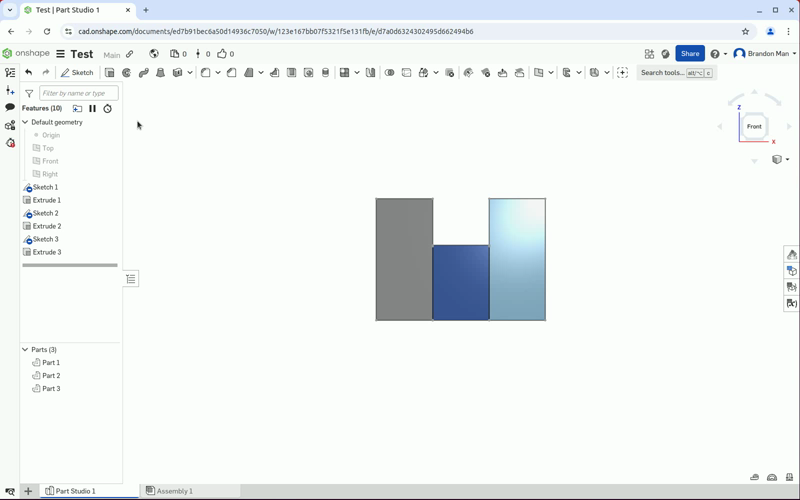
key(left, 2)
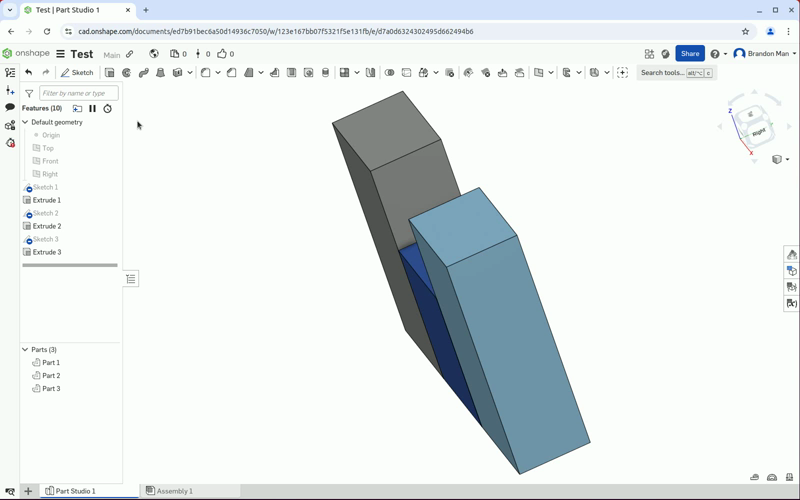
key(down, 2)
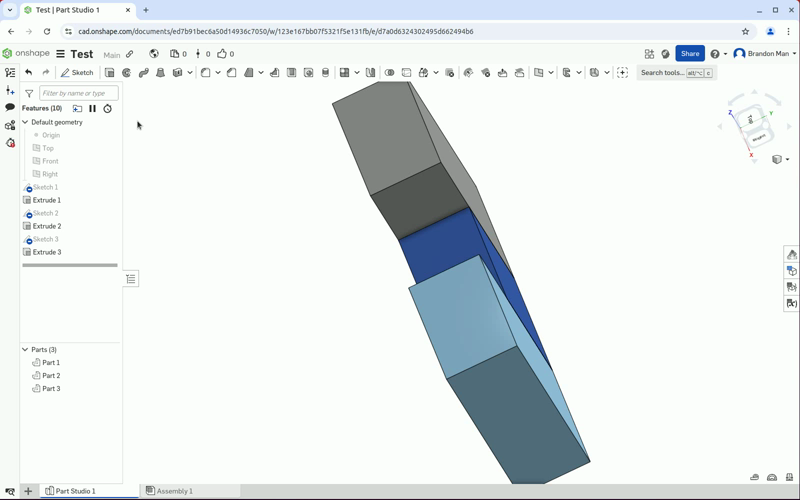
key(up, 2)
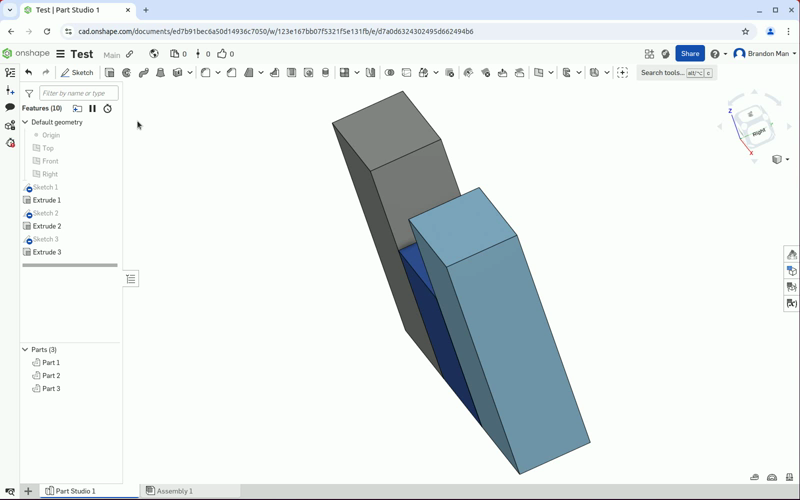
key(right, 2)
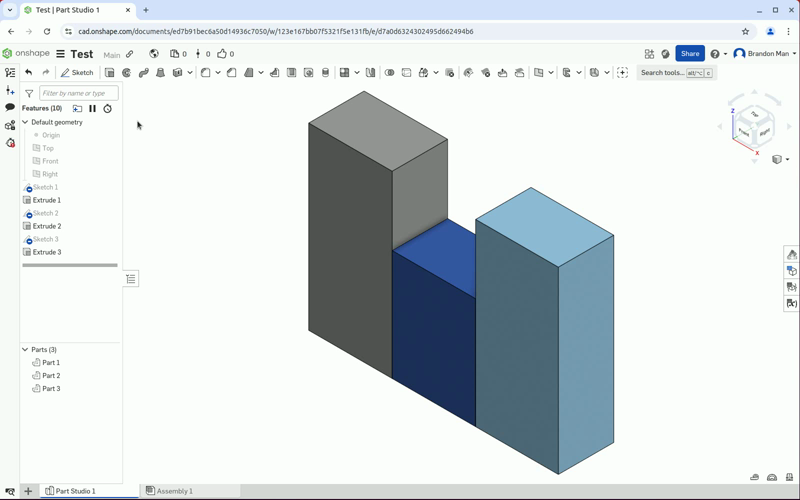
mouse_move(73, 189)
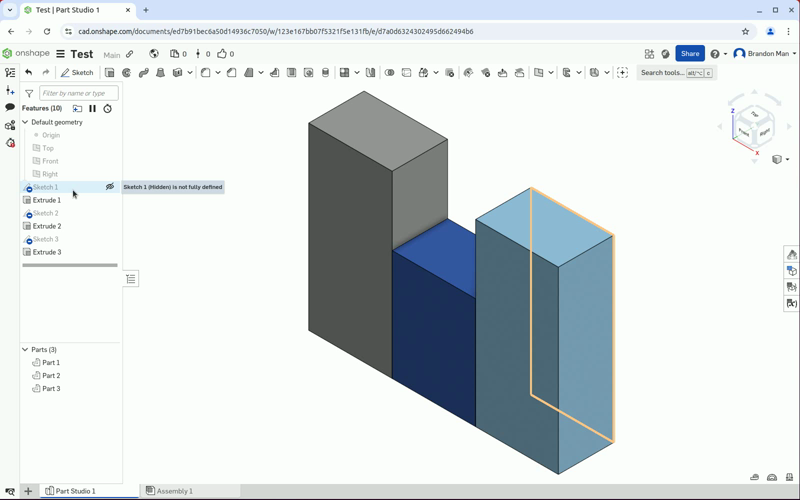
click(73, 189)